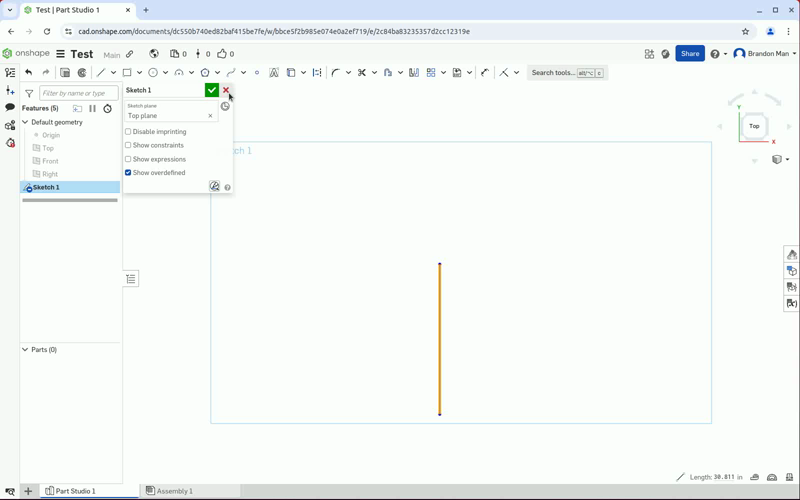
key(shift+h)
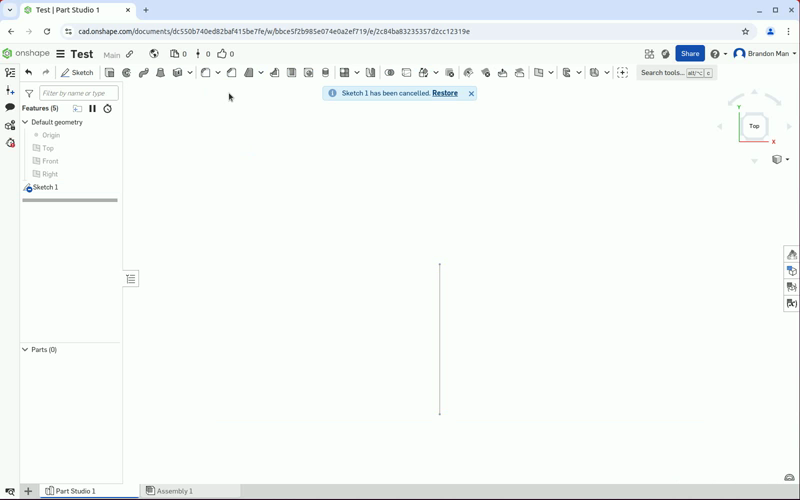
key(shift+s)
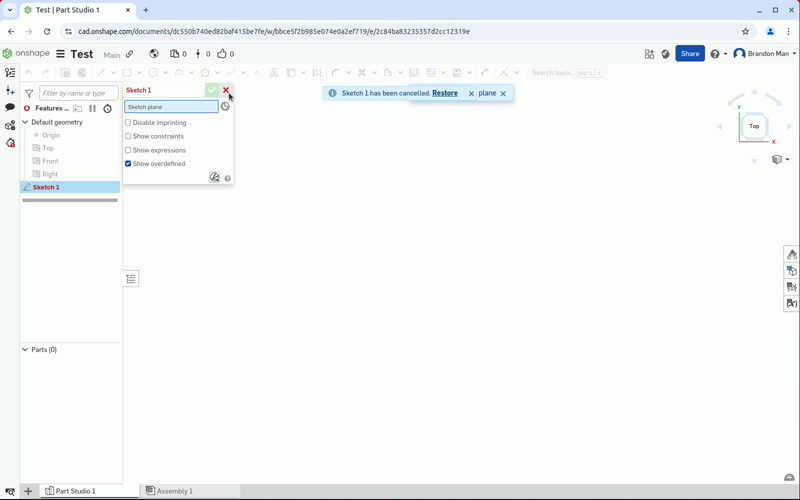
mouse_move(73, 150)
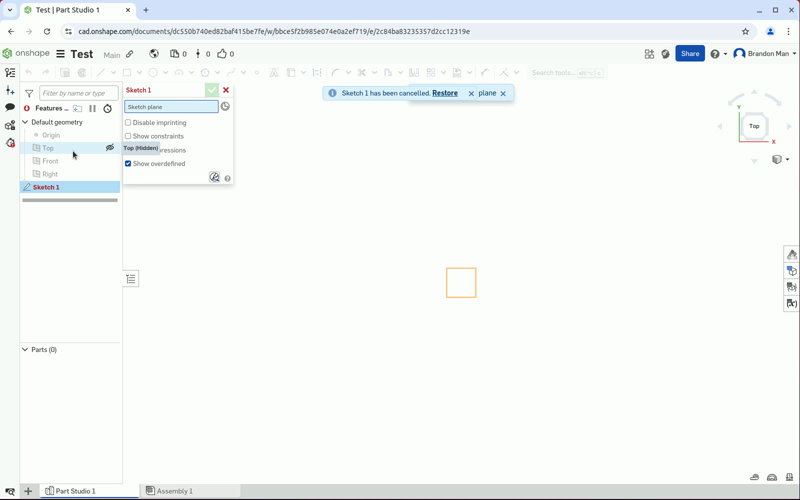
click(73, 150)
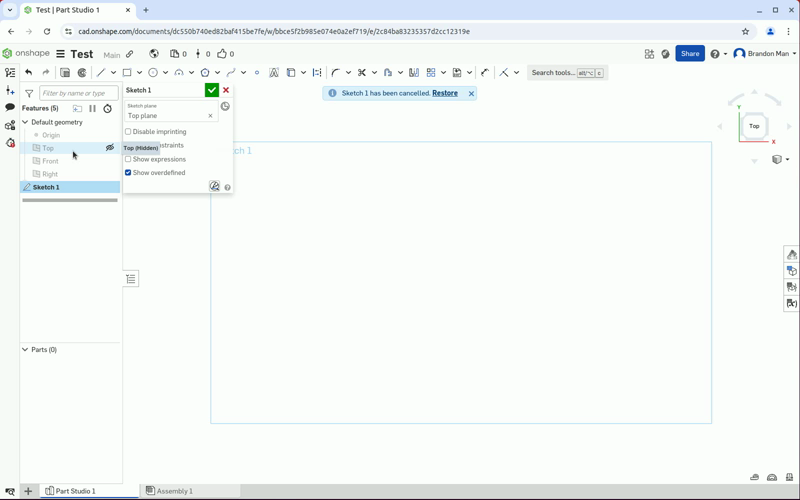
mouse_move(73, 352)
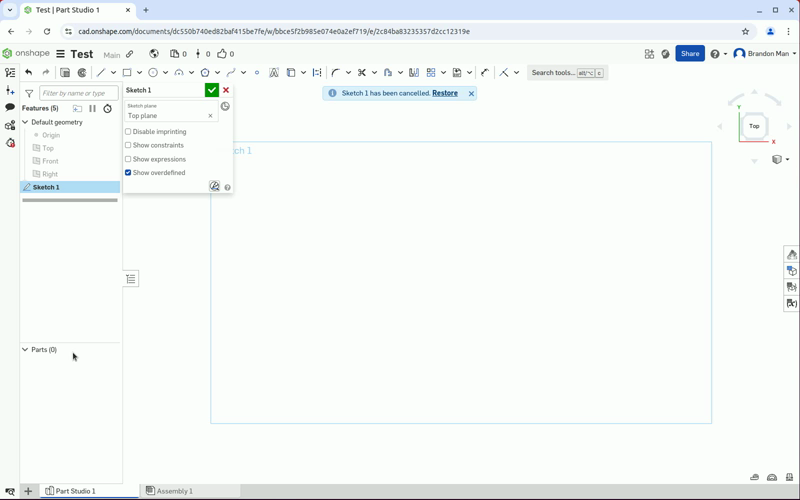
key(y)
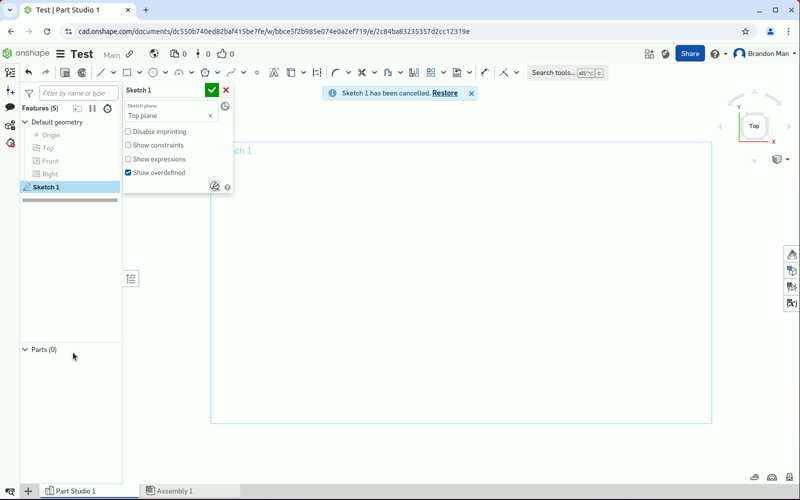
key(c)
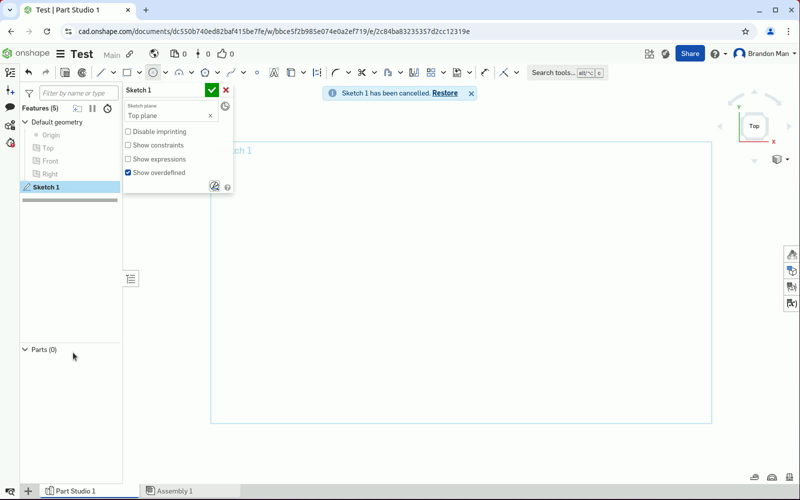
key_down(shift)
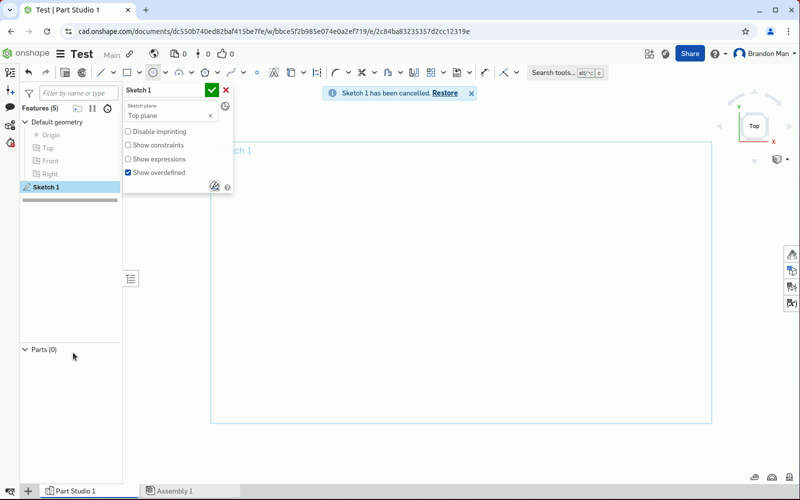
mouse_move(461, 282)
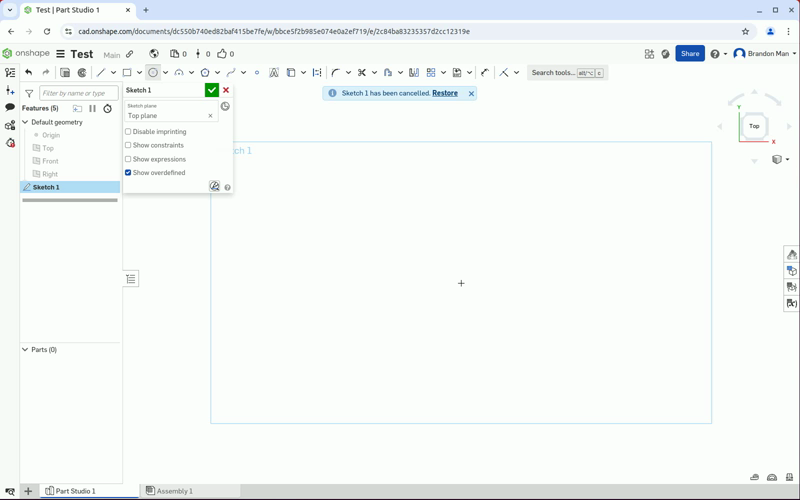
click(461, 282)
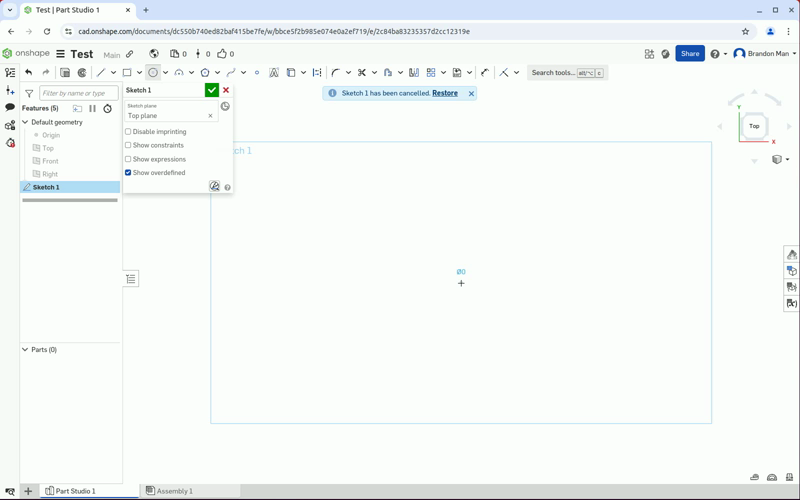
key_up(shift)
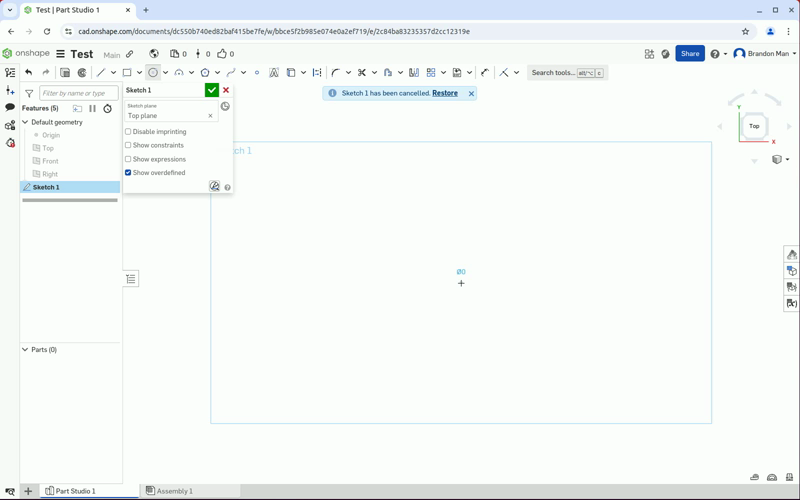
mouse_move(528, 282)
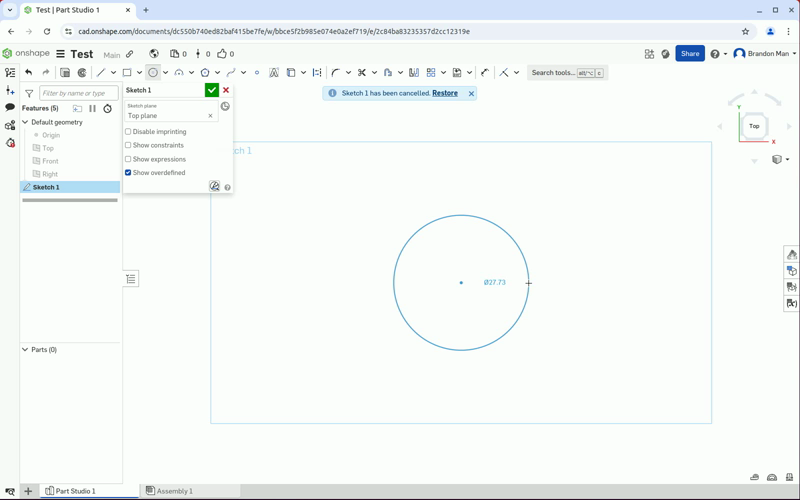
click(528, 282)
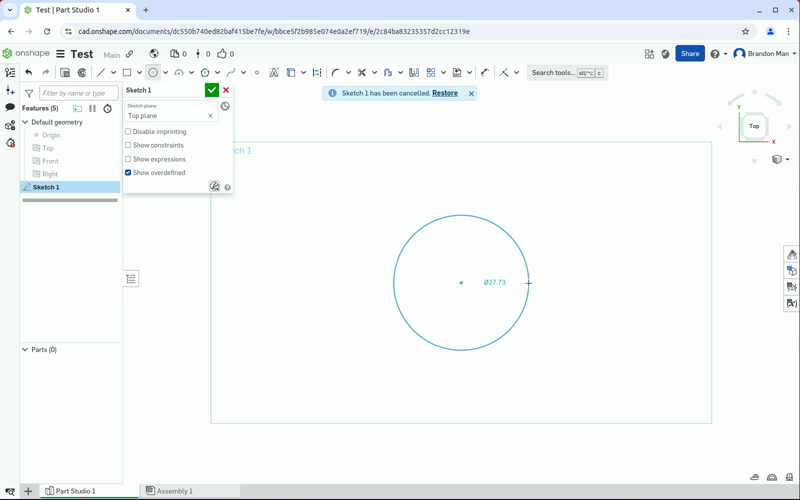
key(esc)
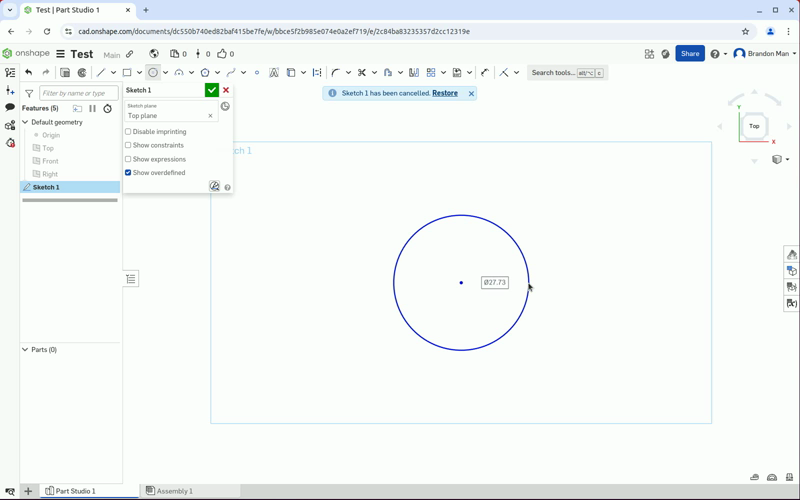
key(c)
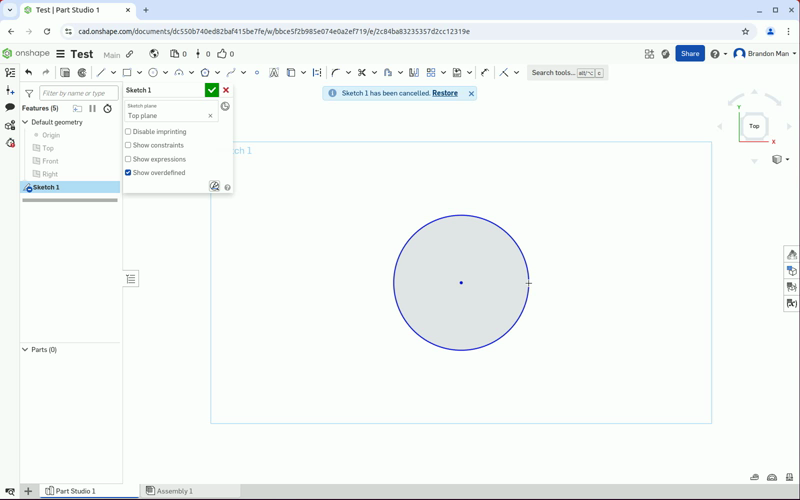
key_down(shift)
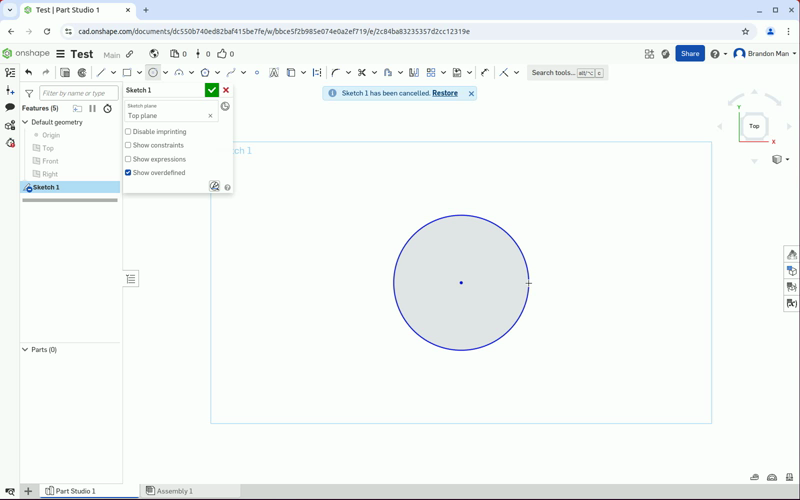
mouse_move(461, 282)
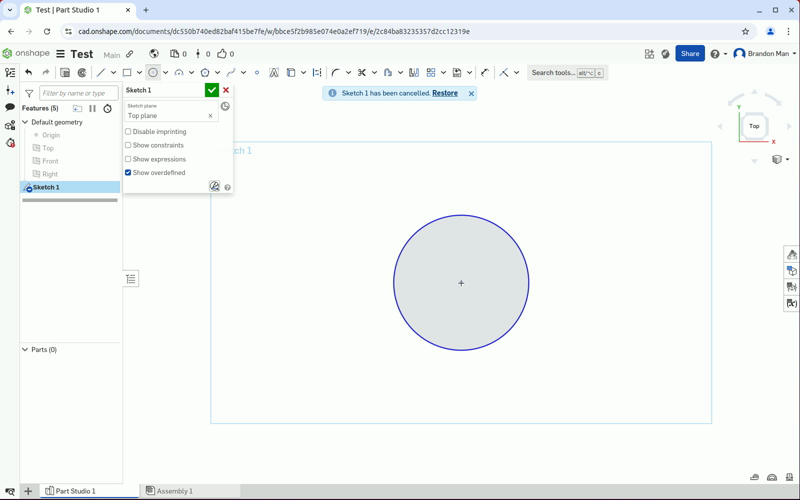
click(461, 282)
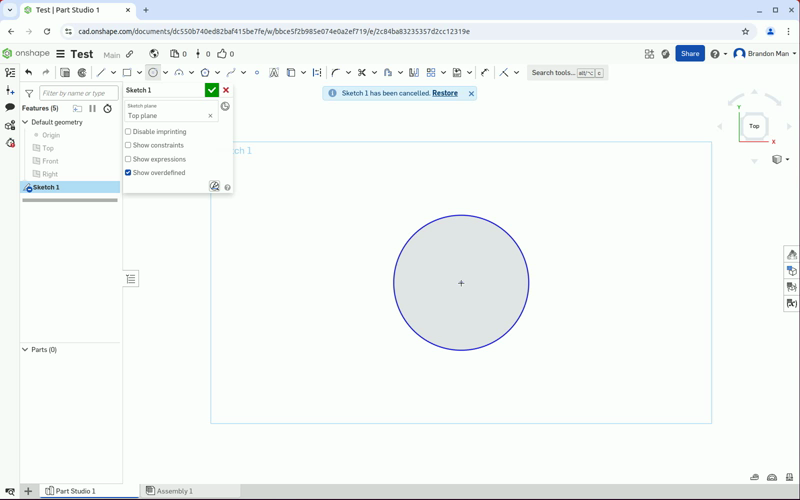
key_up(shift)
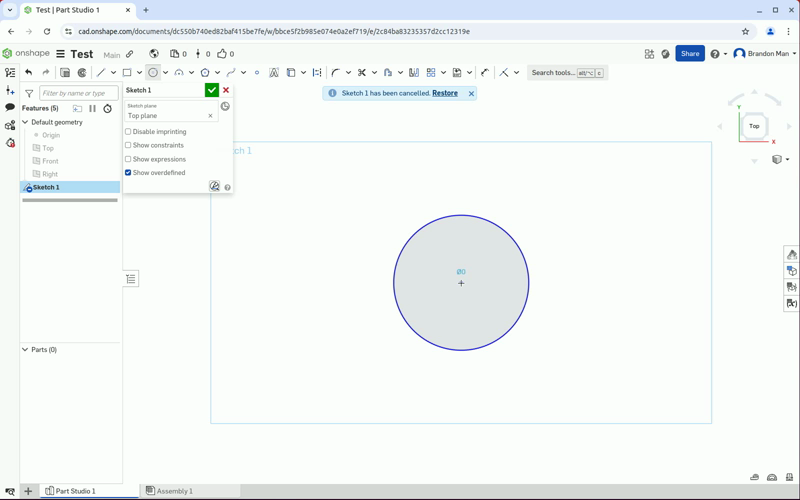
mouse_move(514, 282)
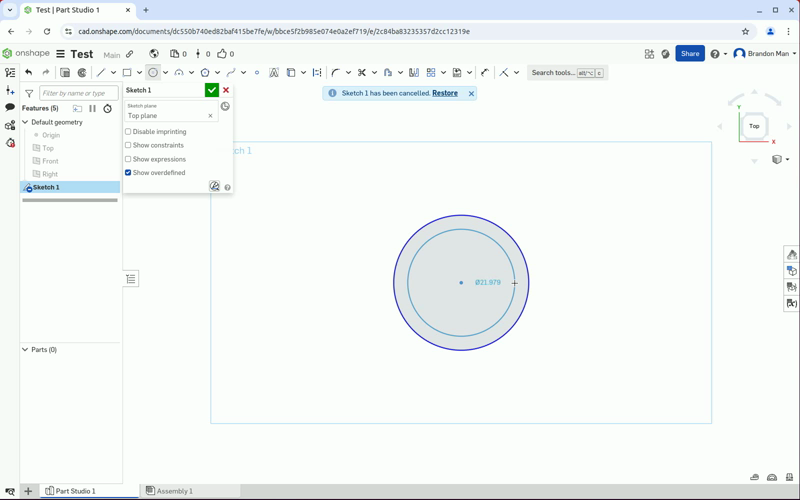
click(514, 282)
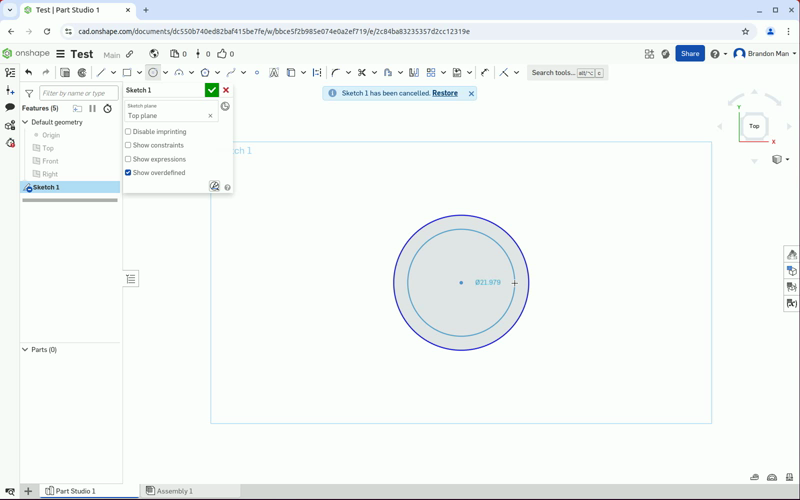
key(esc)
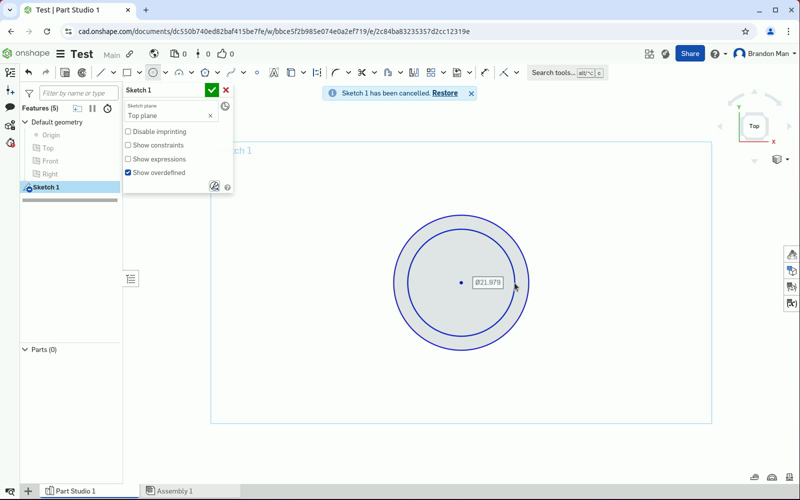
mouse_move(408, 252)
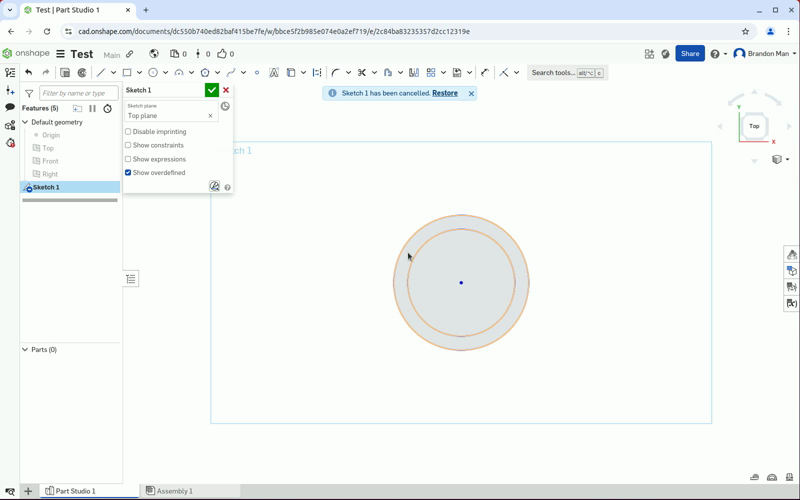
click(408, 252)
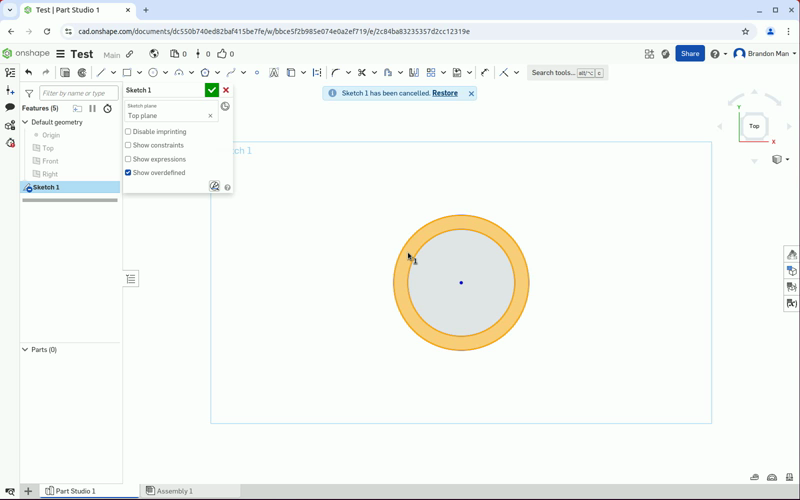
mouse_move(73, 352)
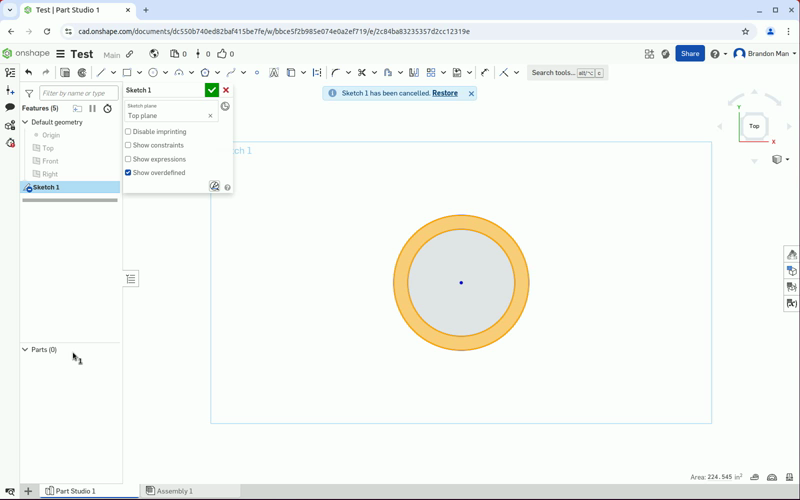
key(shift+y)
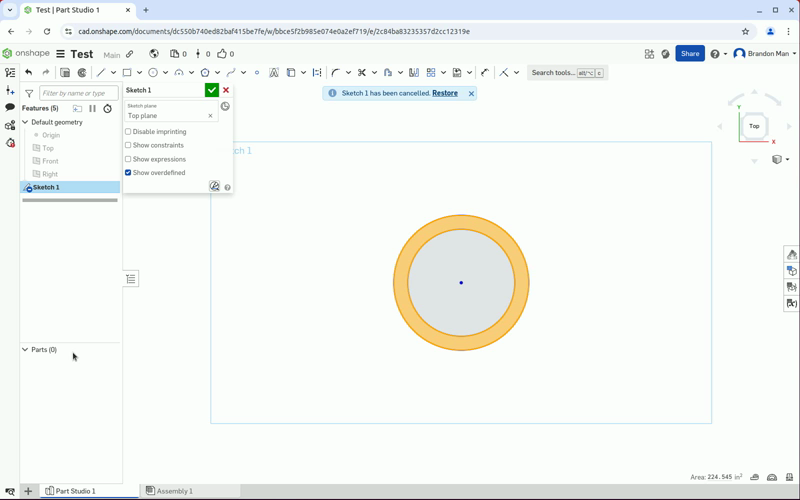
key(shift+e)
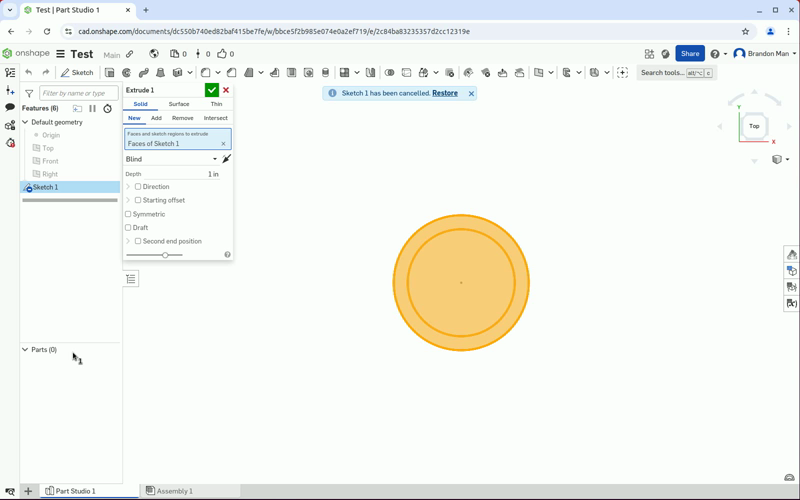
mouse_move(143, 106)
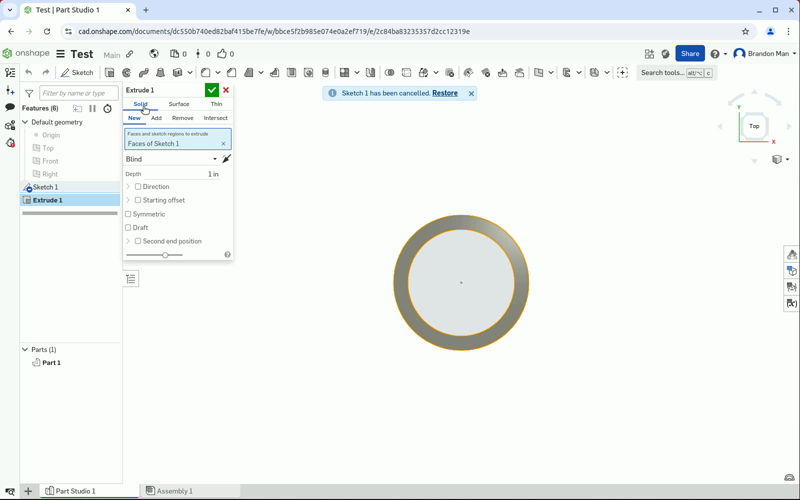
click(143, 106)
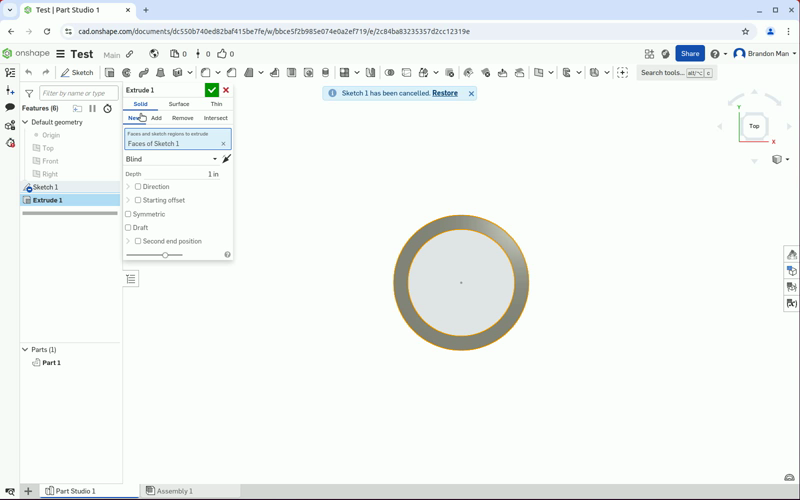
mouse_move(137, 120)
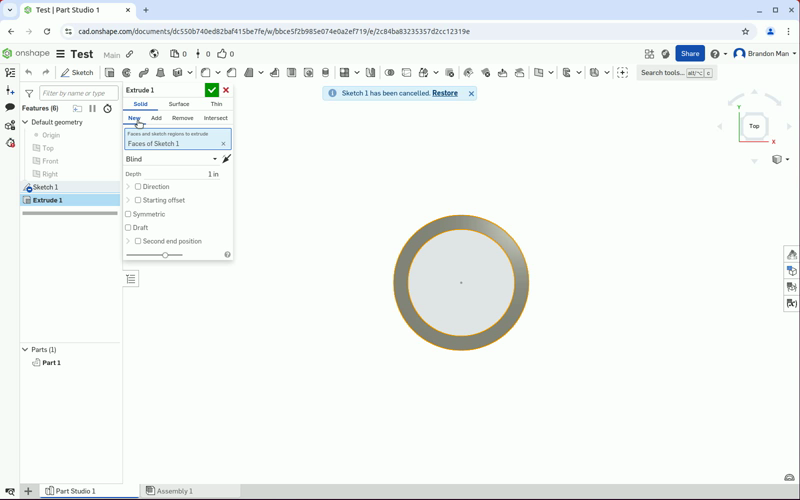
click(137, 120)
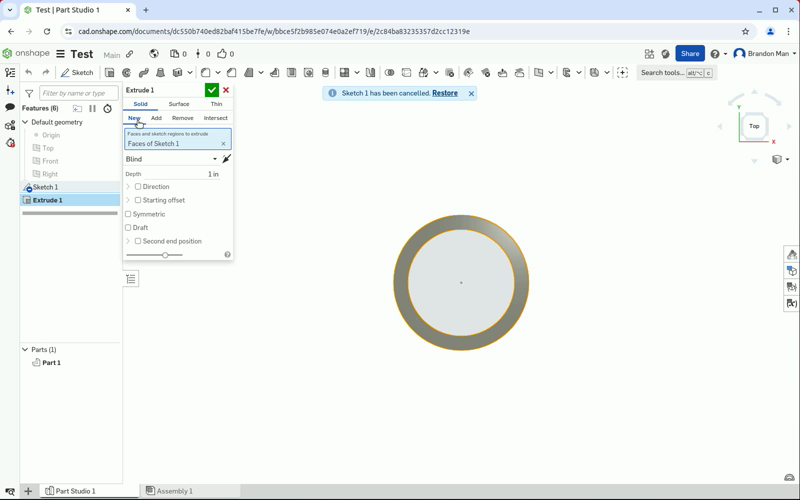
key(tab, 4)
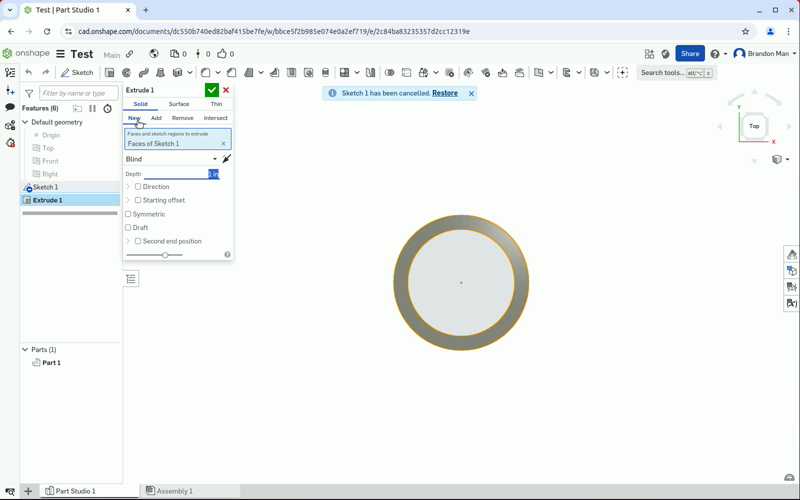
text(16.609)
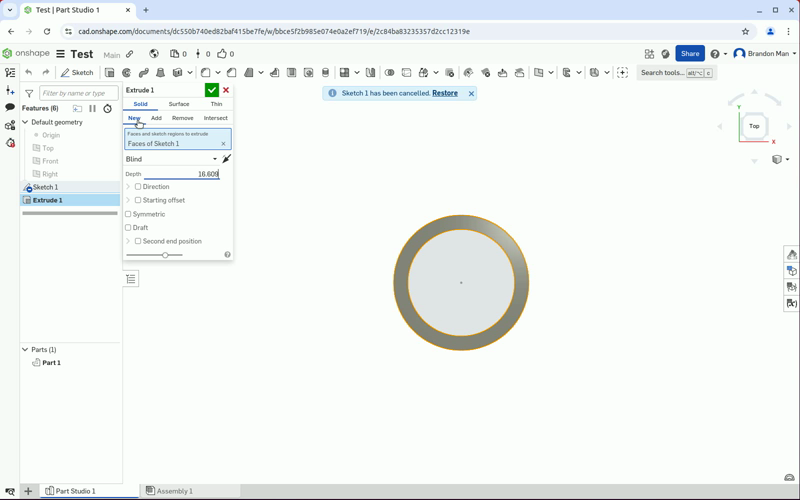
key(enter)
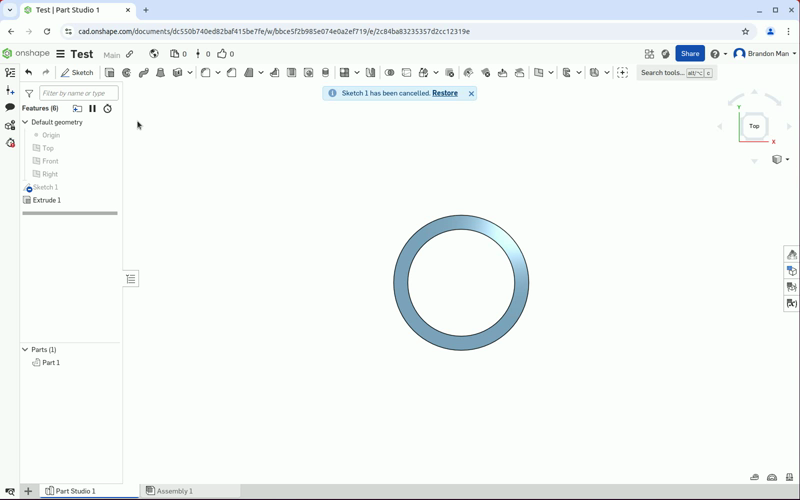
key(shift+h)
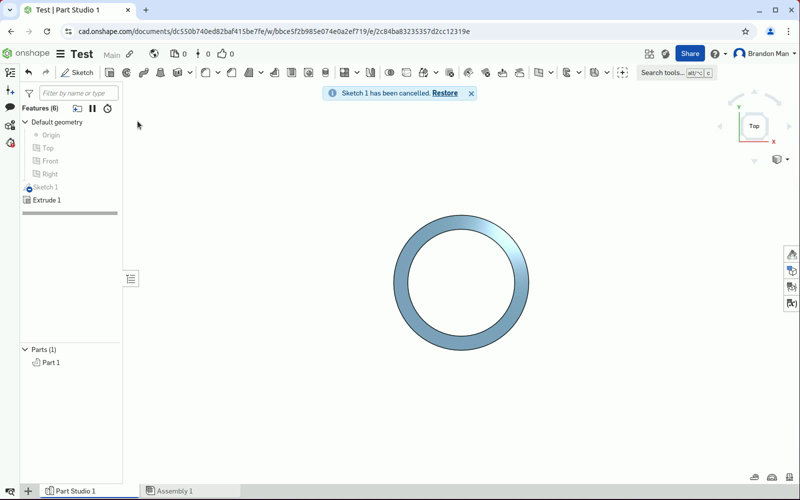
key(shift+h)
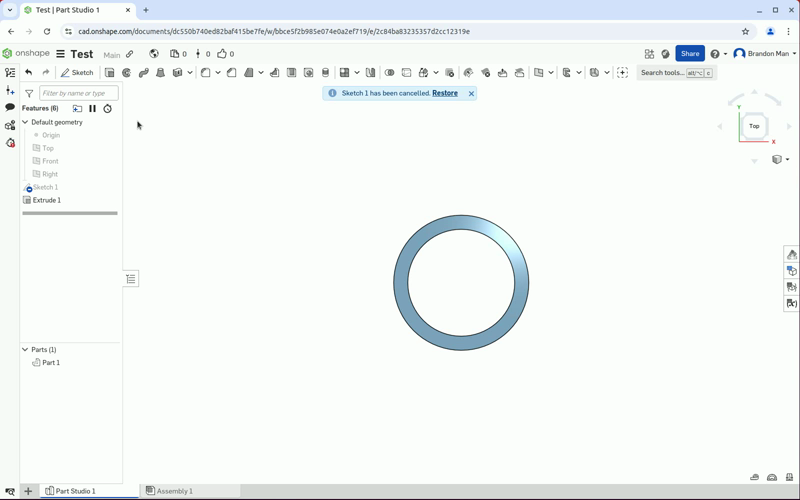
mouse_move(73, 189)
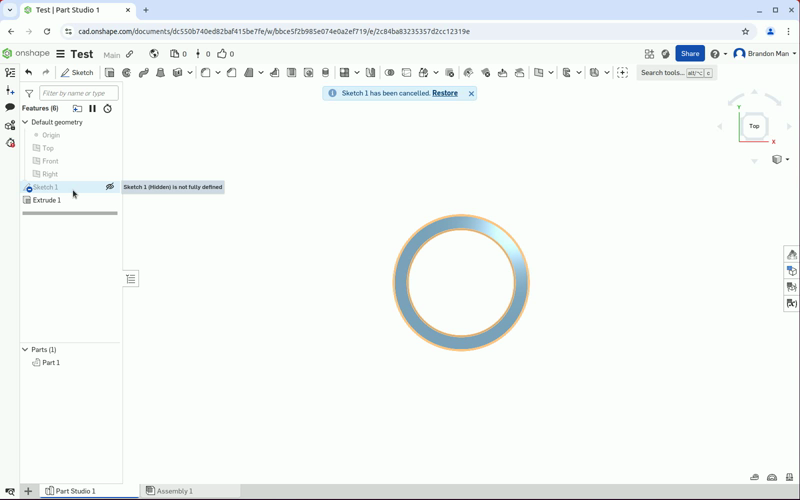
click(73, 189)
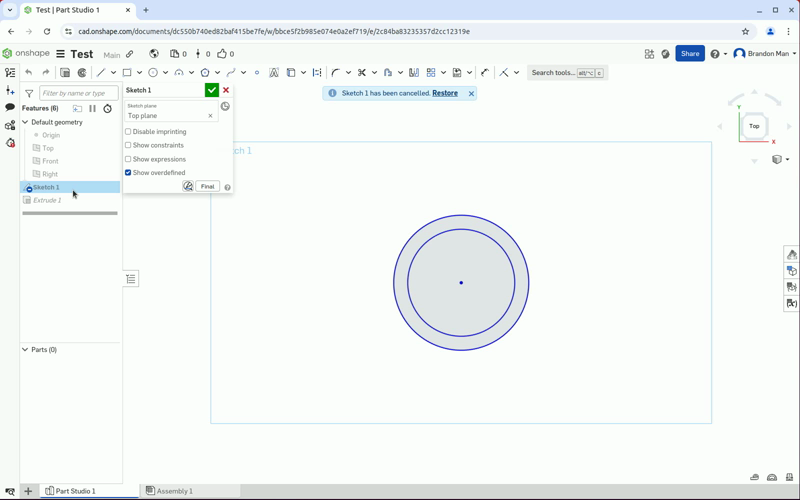
mouse_move(229, 92)
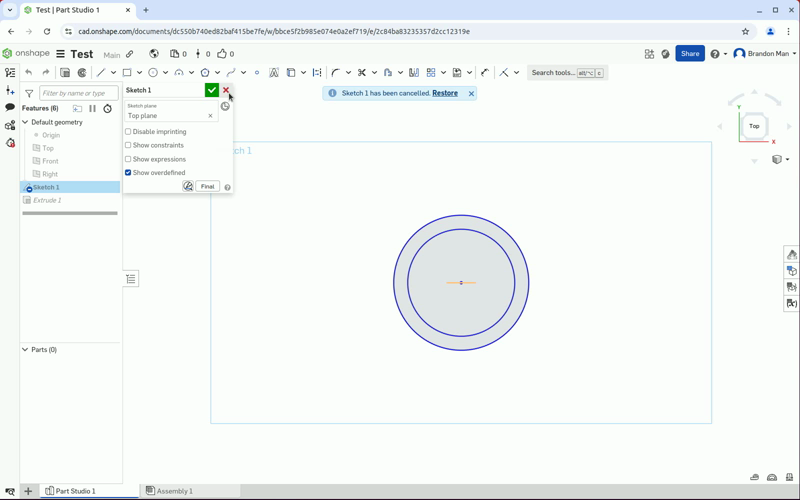
click(229, 92)
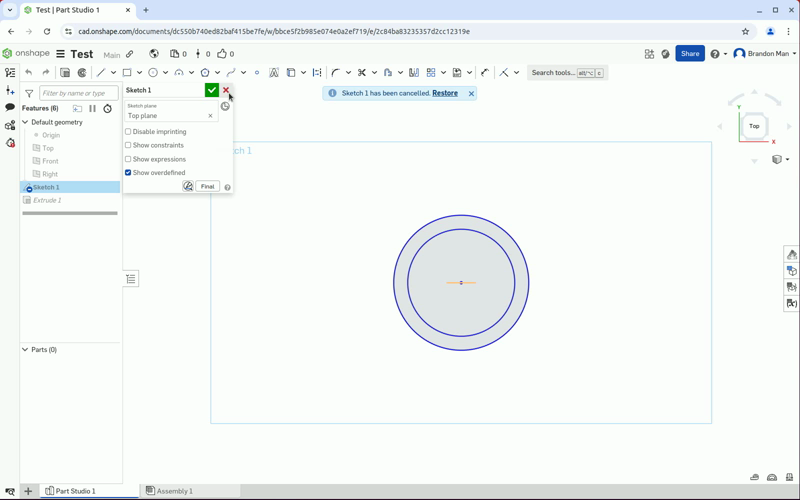
key(shift+s)
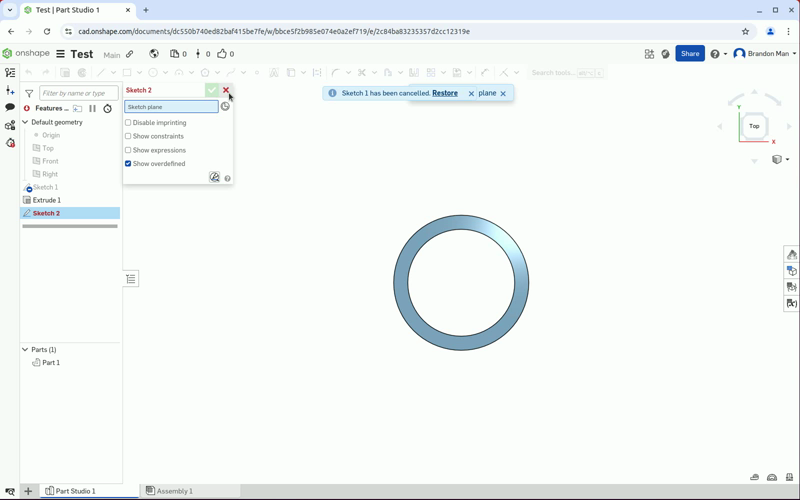
mouse_move(73, 150)
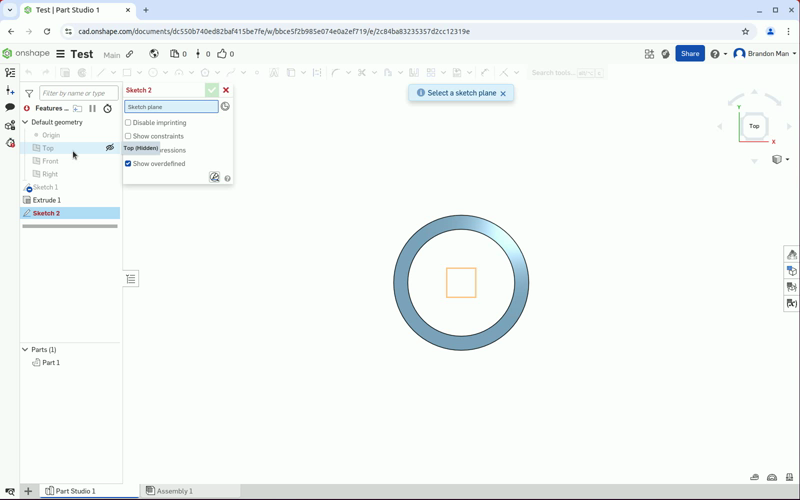
click(73, 150)
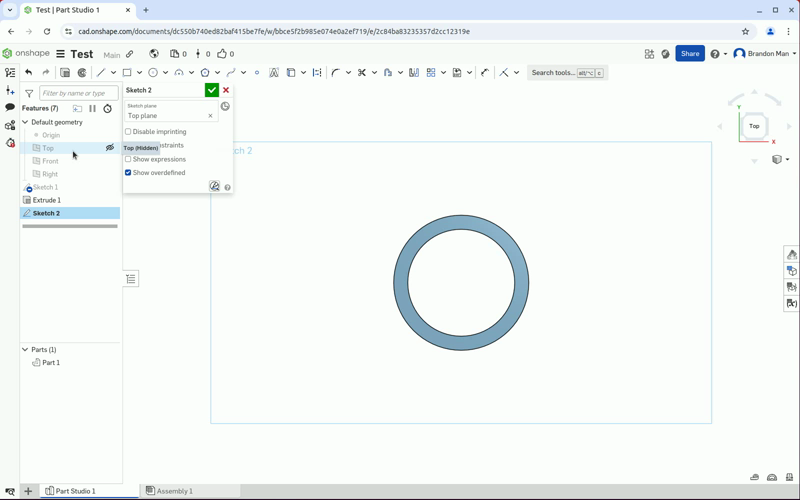
mouse_move(73, 352)
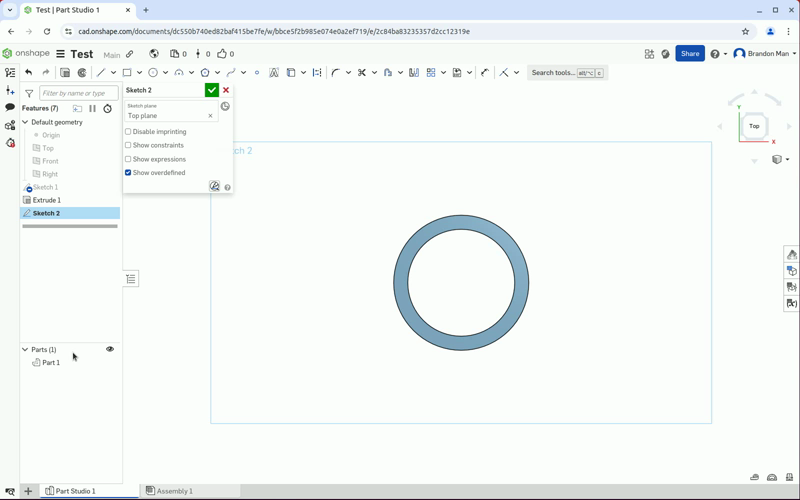
key(y)
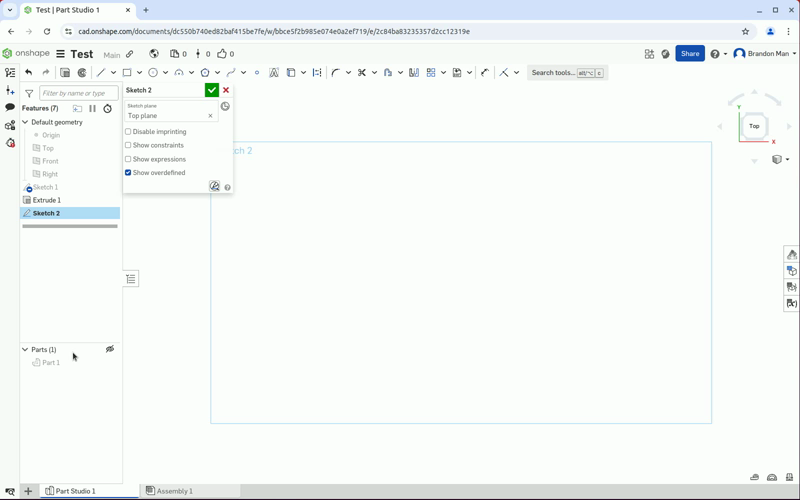
key(l)
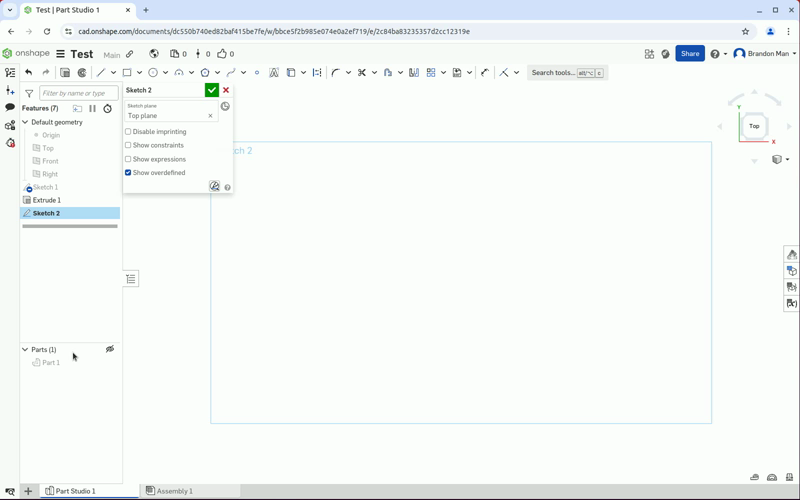
key_down(shift)
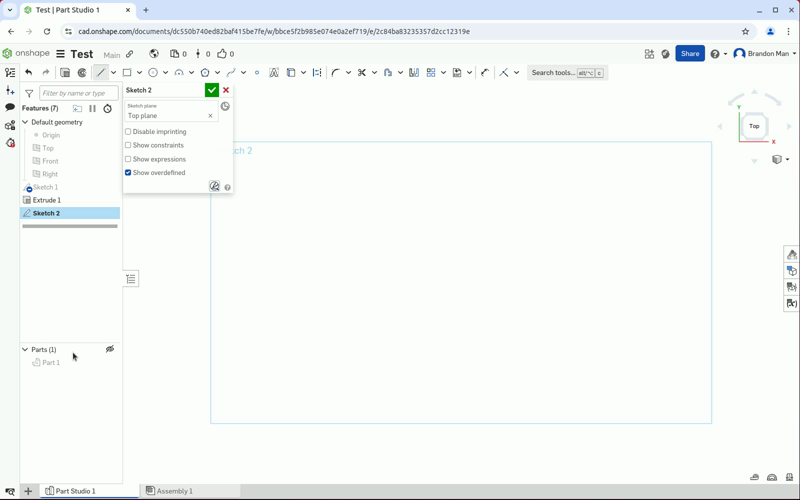
mouse_move(433, 355)
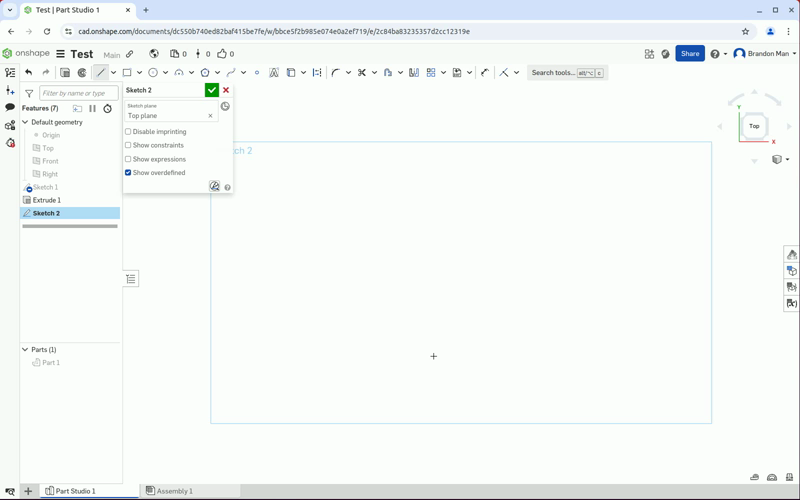
click(433, 355)
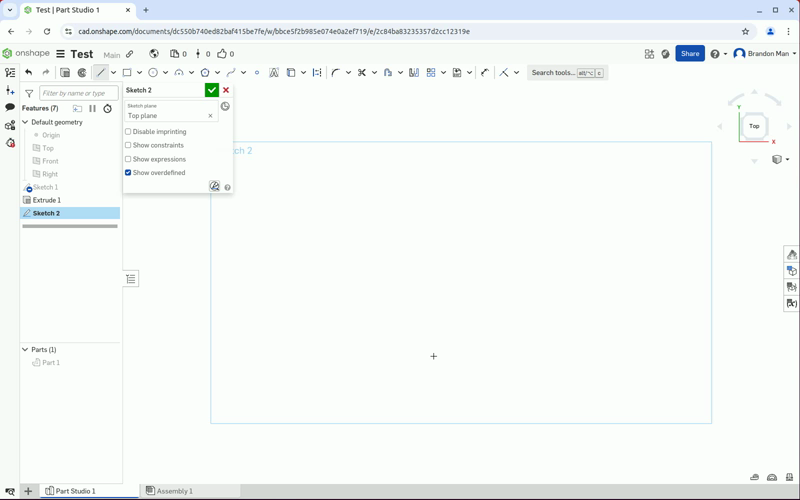
key_up(shift)
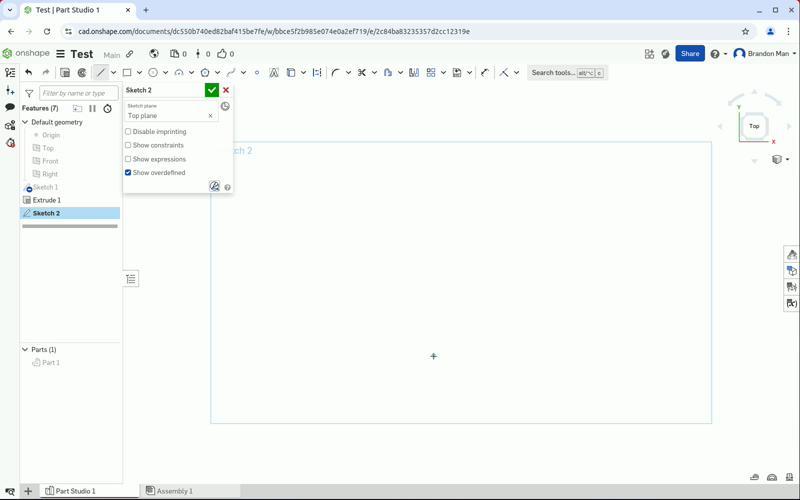
key_down(shift)
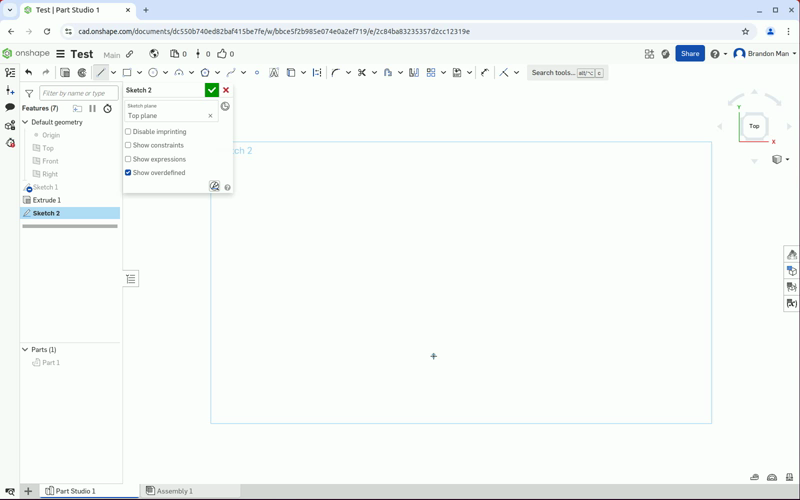
mouse_move(463, 355)
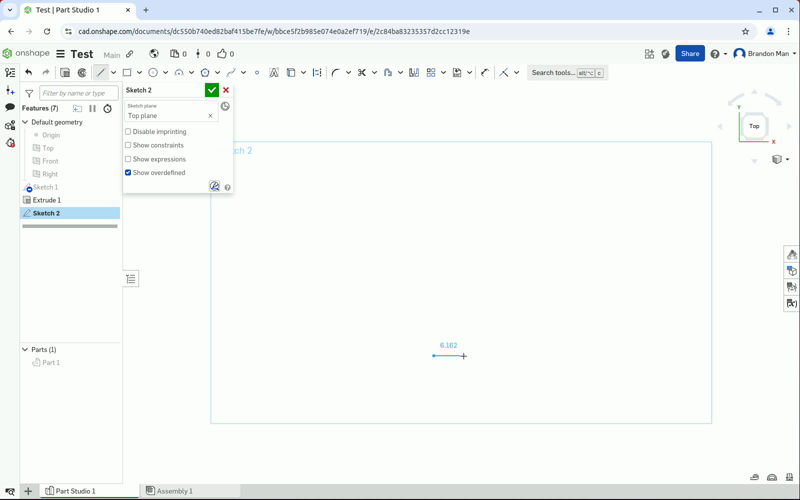
mouse_move(488, 355)
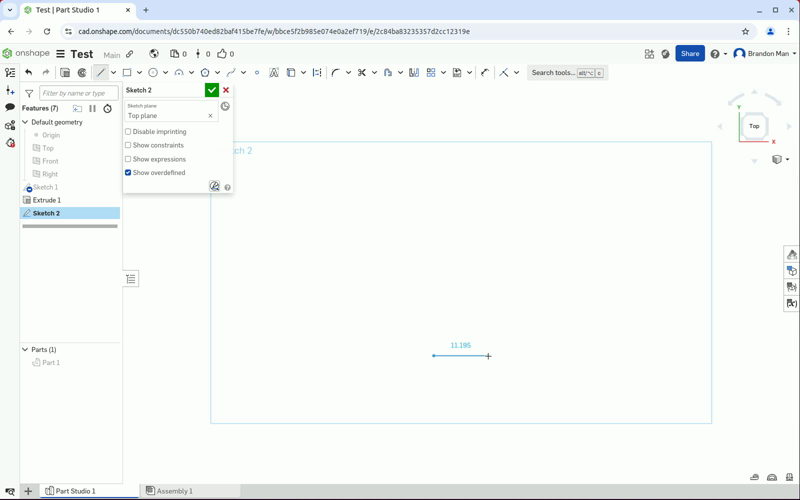
click(488, 355)
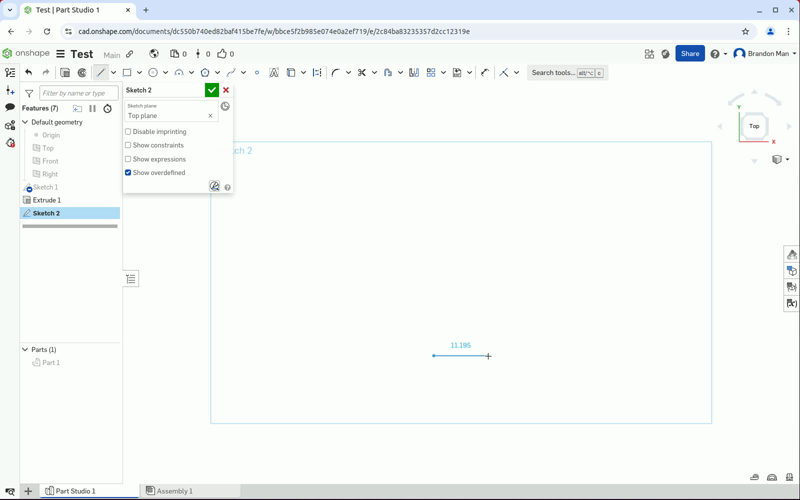
key_up(shift)
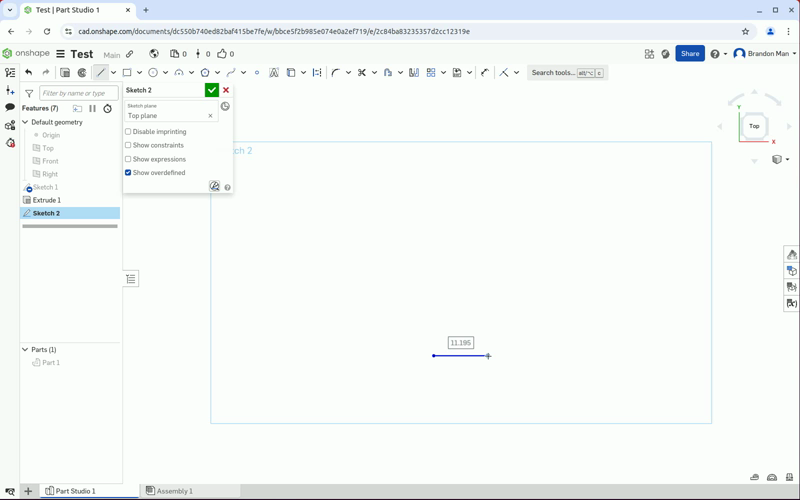
key_down(shift)
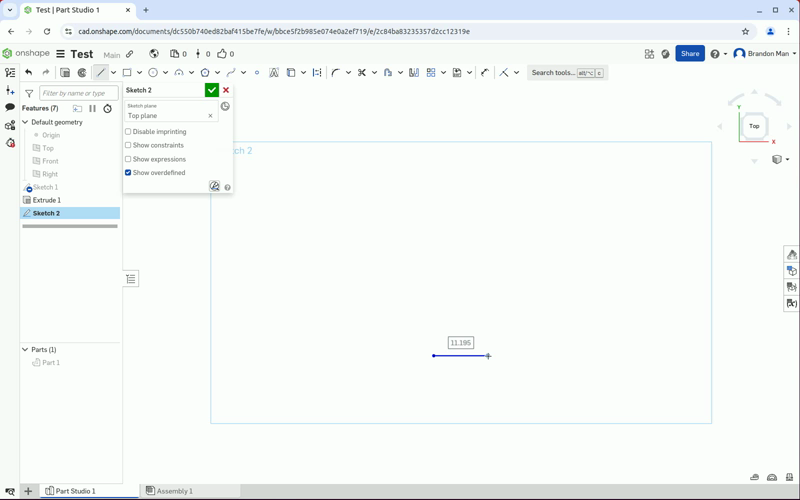
mouse_move(518, 355)
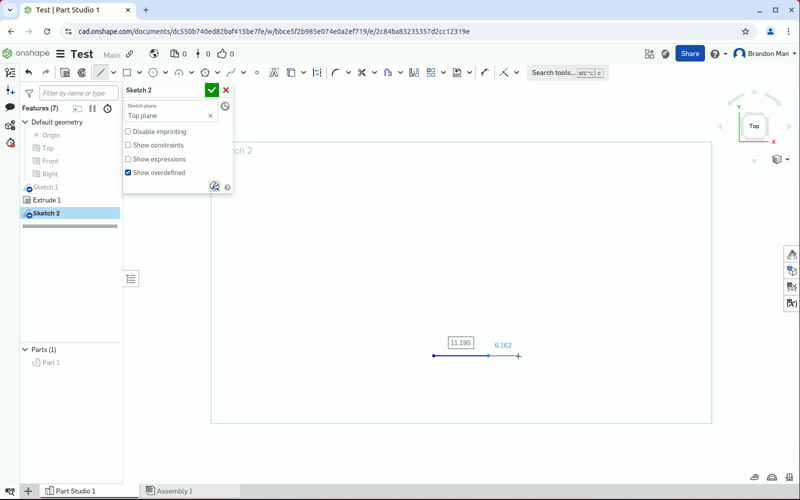
mouse_move(488, 344)
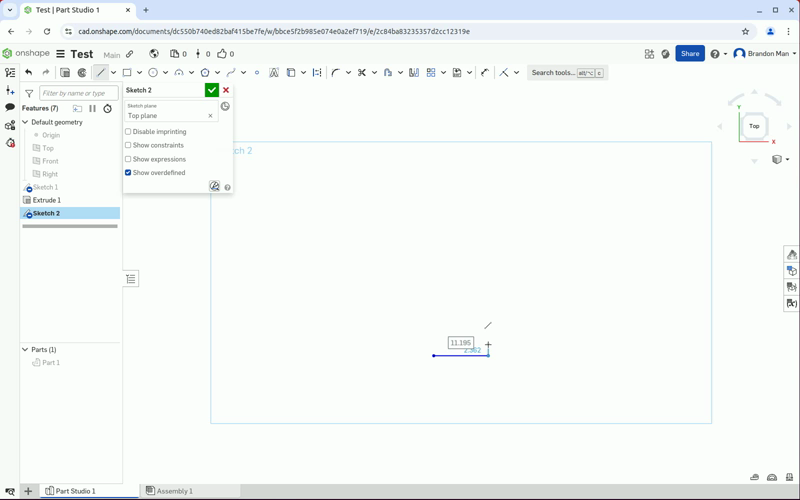
click(488, 344)
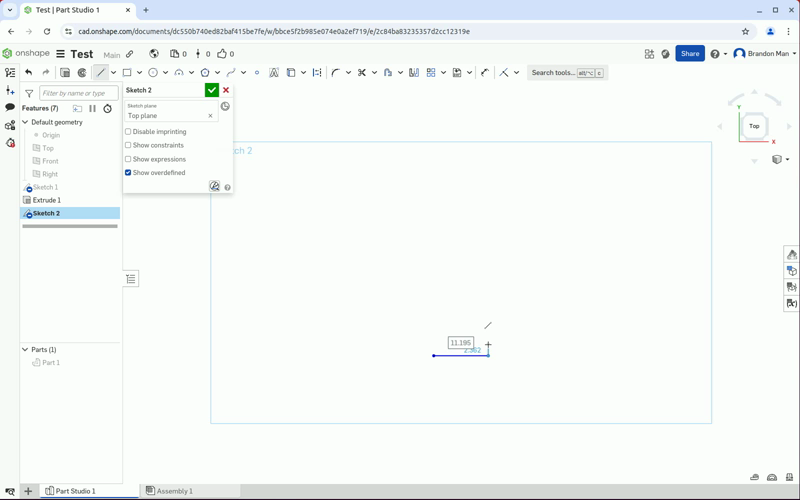
key_up(shift)
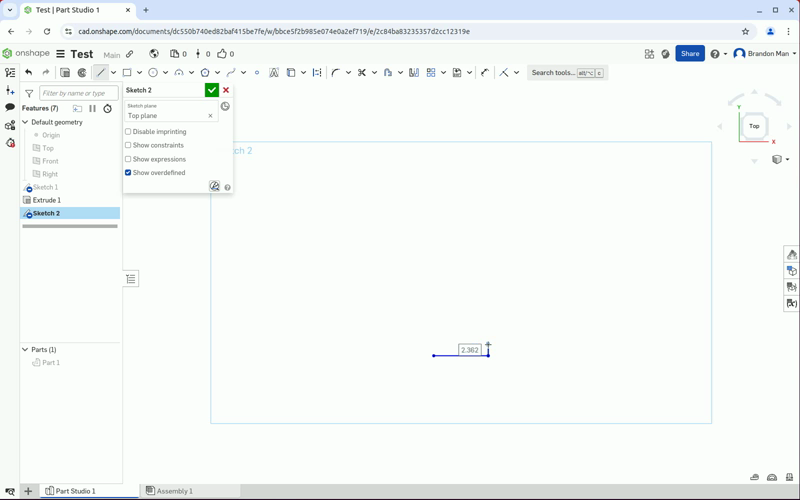
key_down(shift)
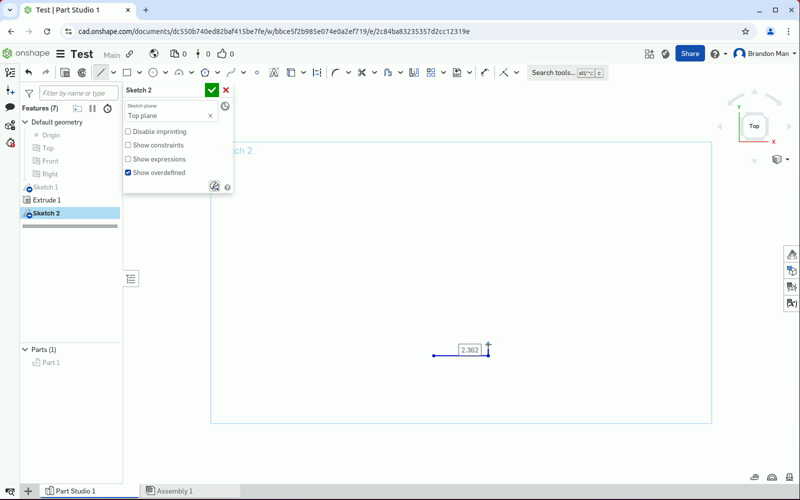
mouse_move(518, 344)
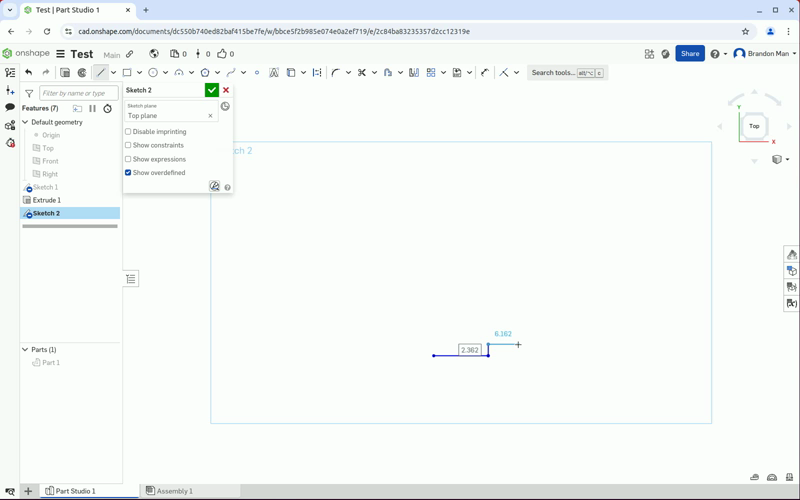
mouse_move(461, 344)
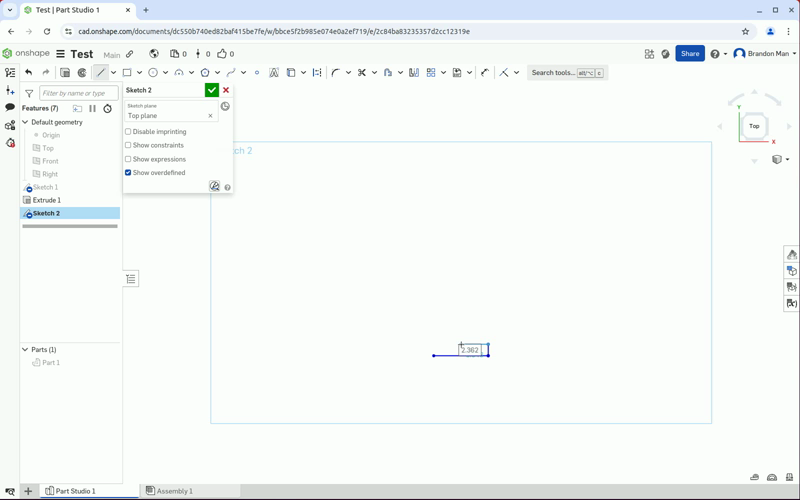
click(461, 344)
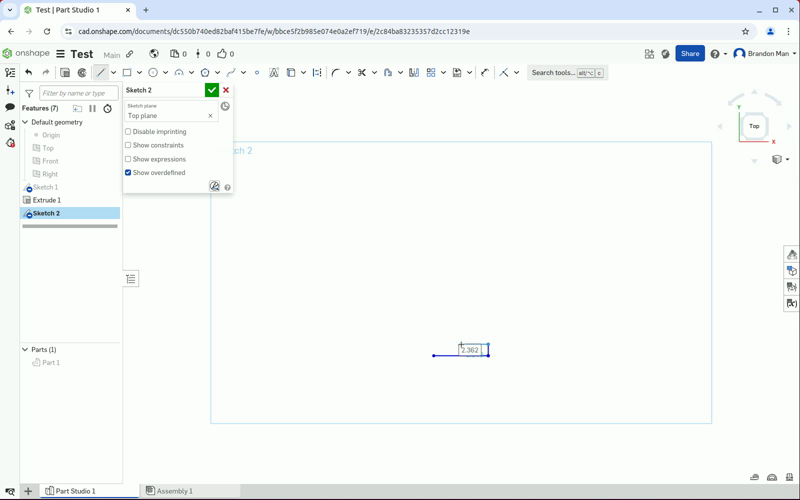
key_up(shift)
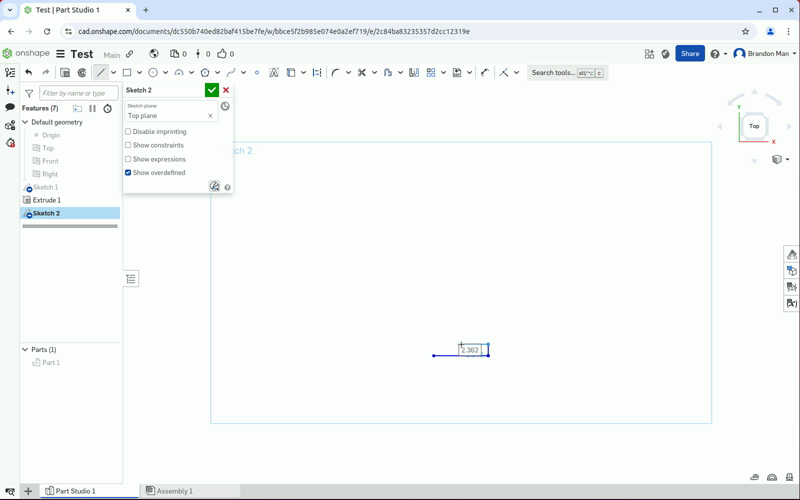
key_down(shift)
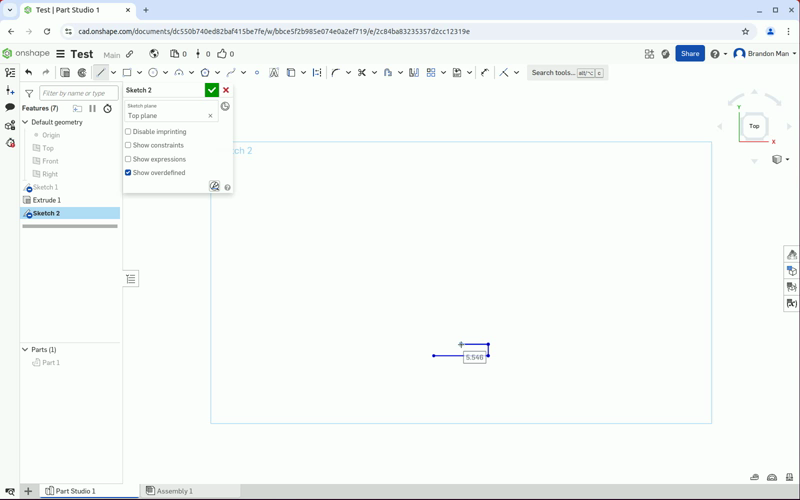
mouse_move(491, 344)
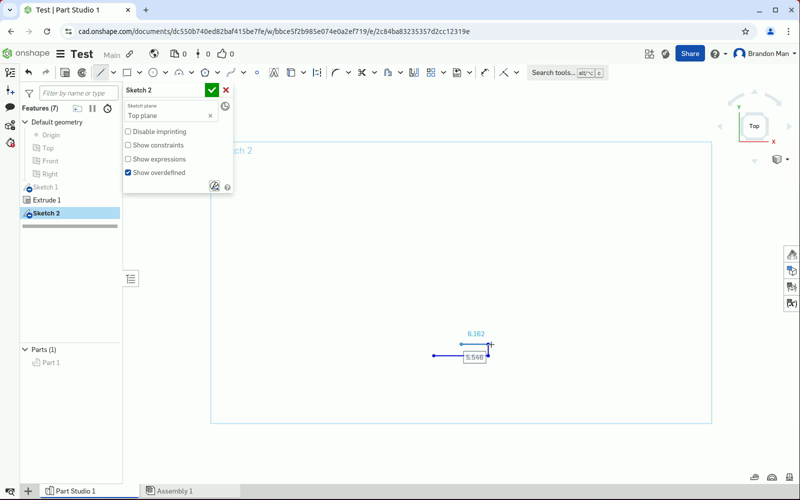
mouse_move(433, 344)
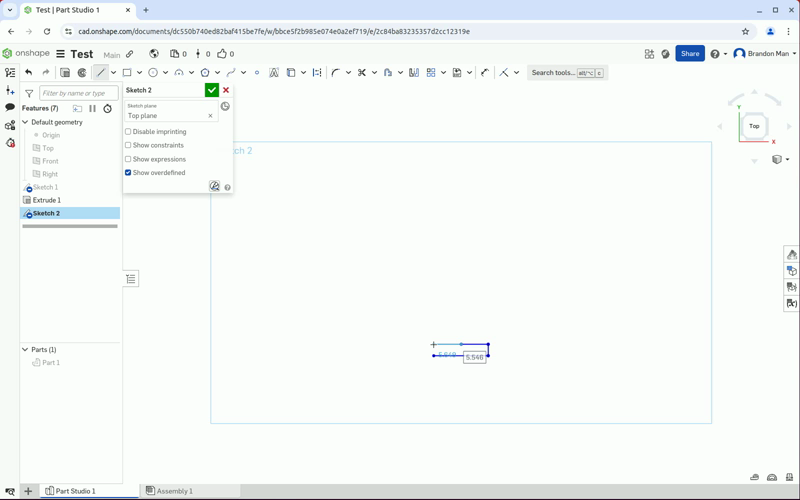
click(433, 344)
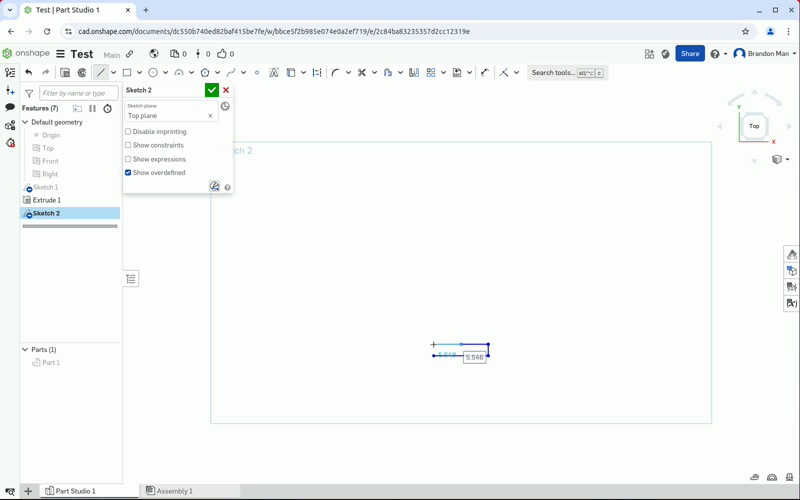
key_up(shift)
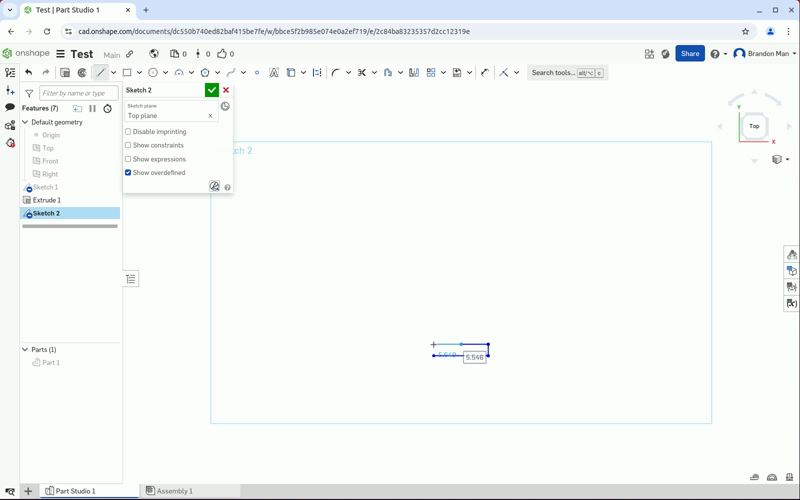
mouse_move(463, 344)
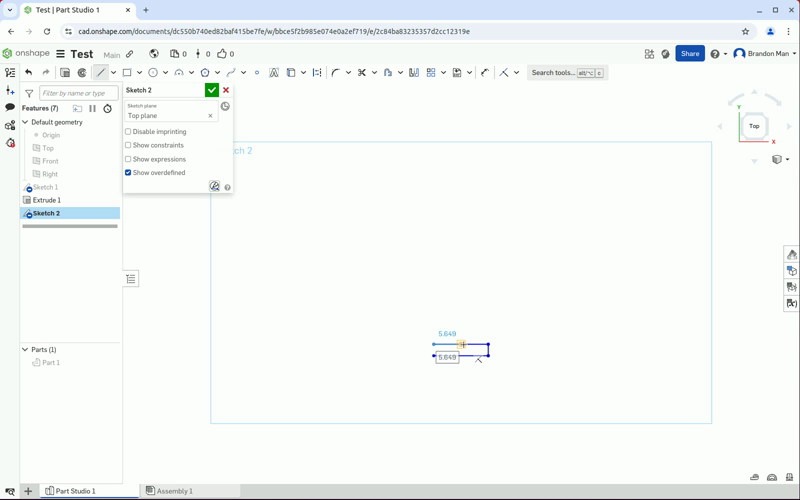
key_down(shift)
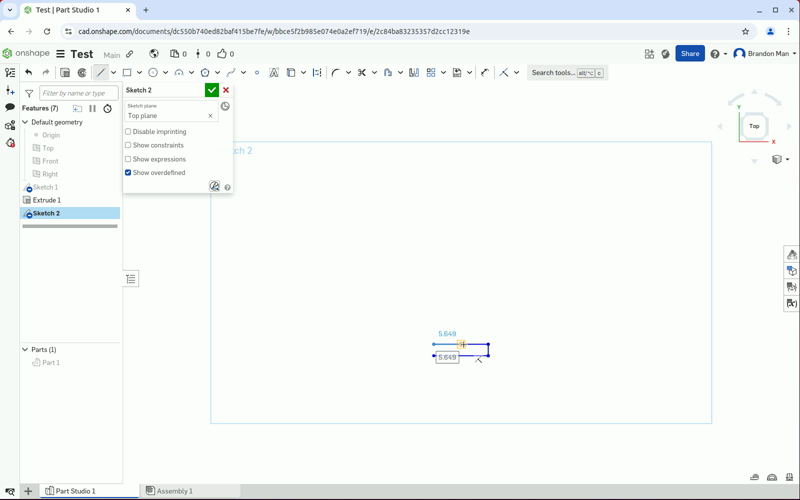
mouse_move(433, 355)
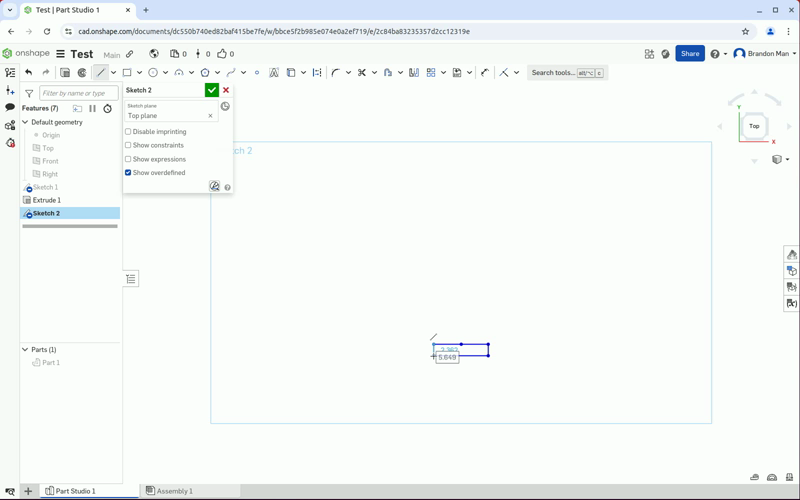
key_up(shift)
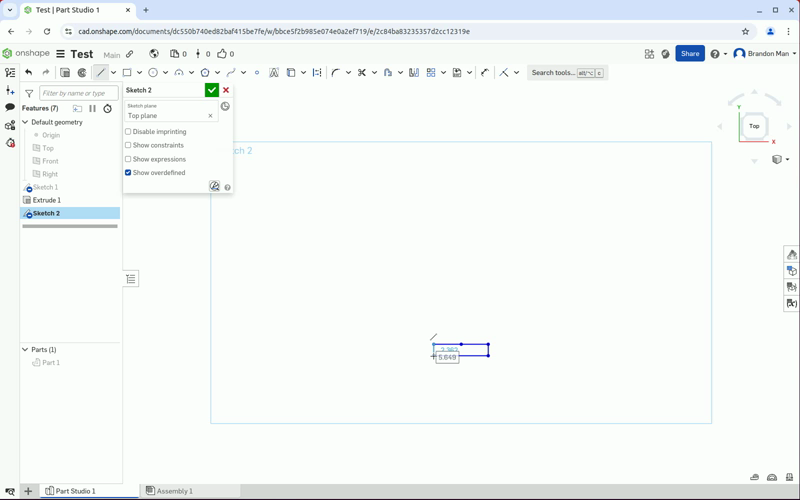
click(433, 355)
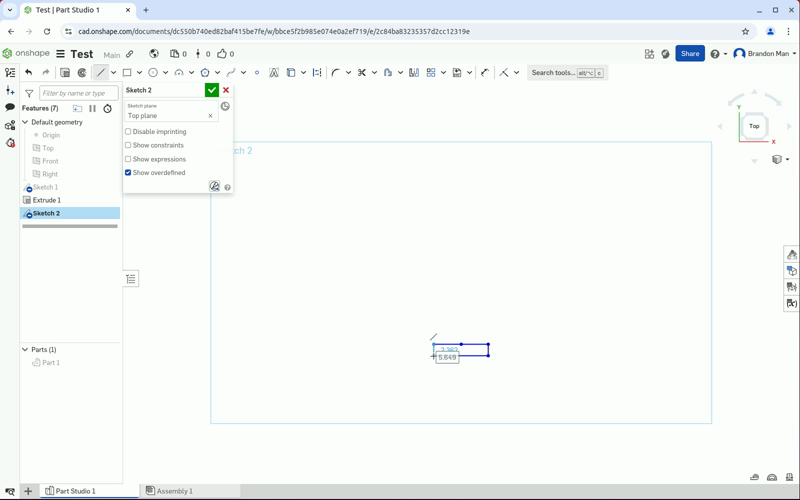
key(esc)
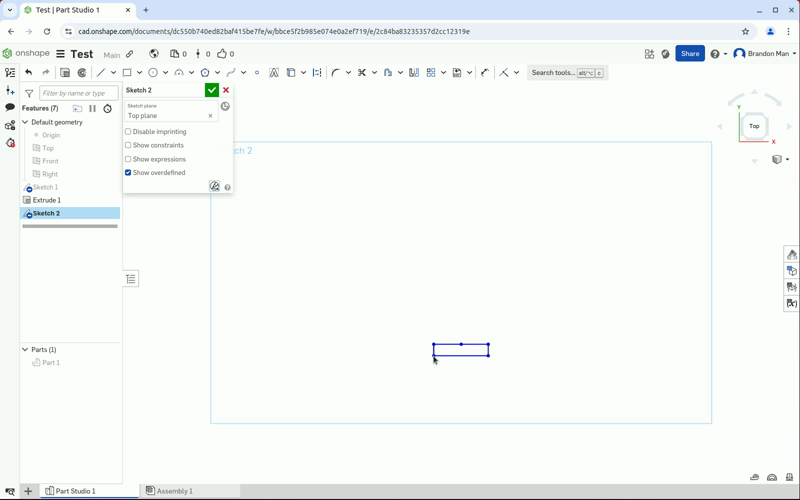
mouse_move(475, 346)
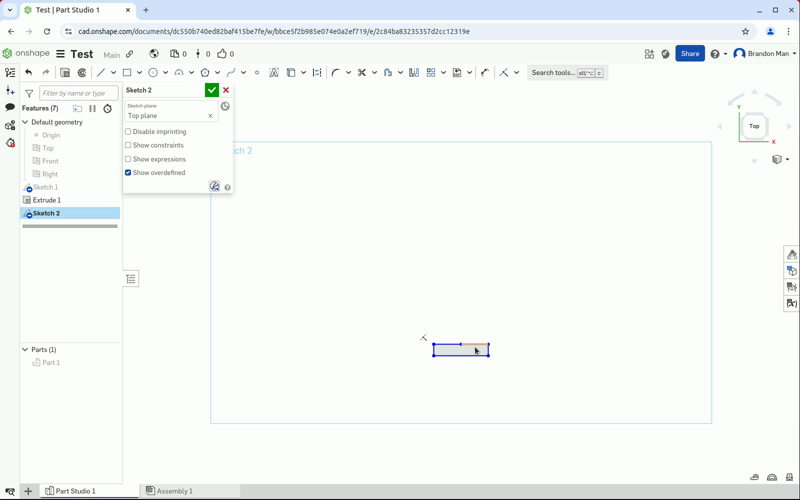
scroll(6)
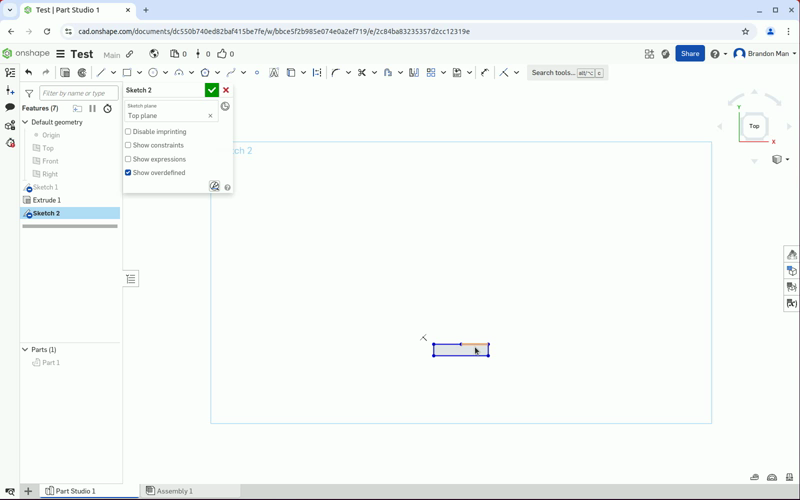
scroll(6)
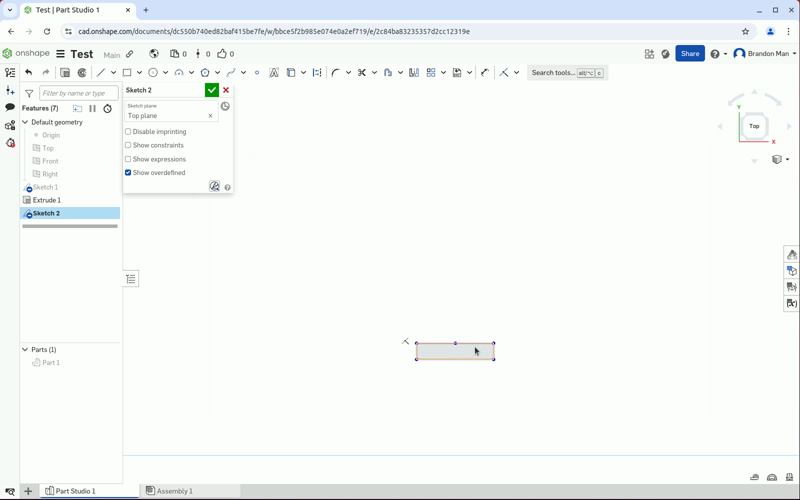
scroll(6)
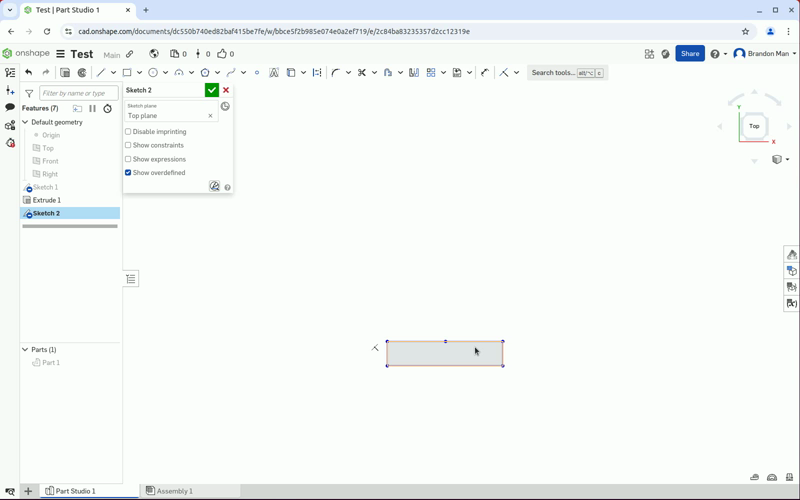
scroll(6)
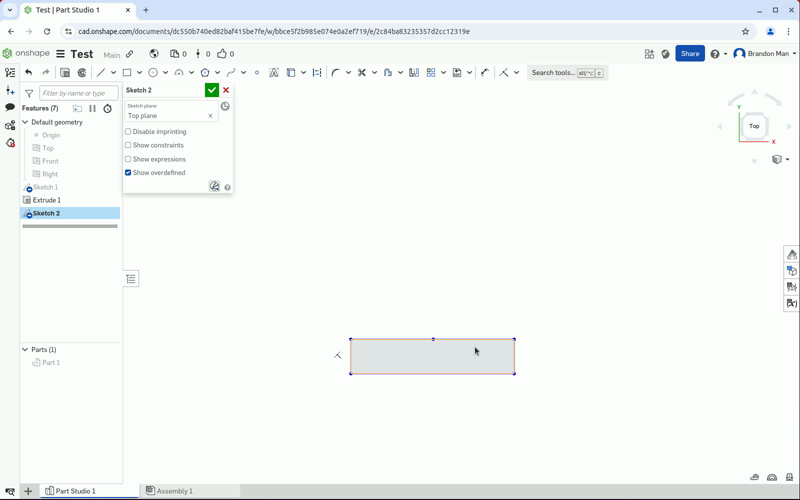
scroll(6)
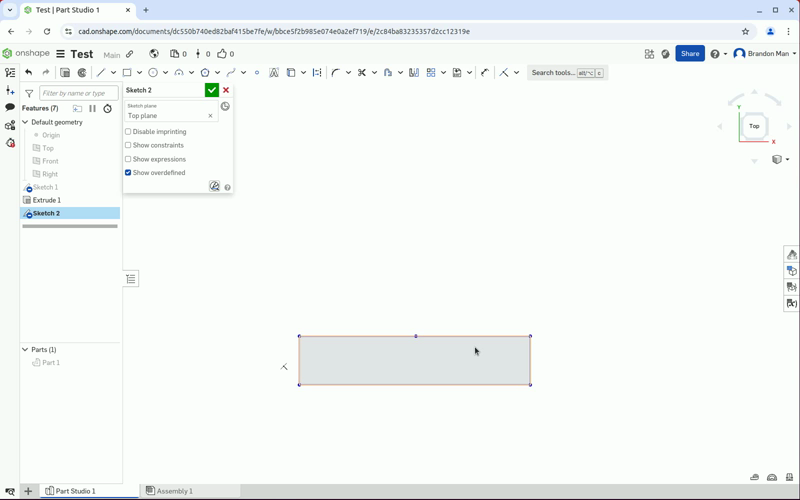
scroll(6)
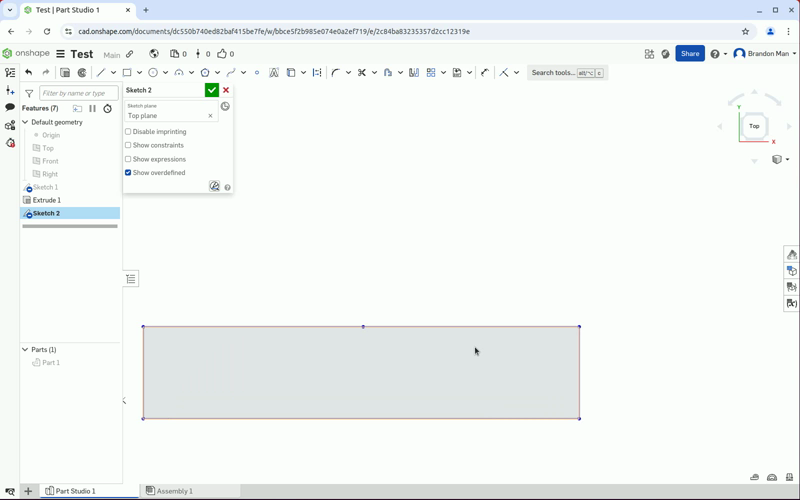
scroll(6)
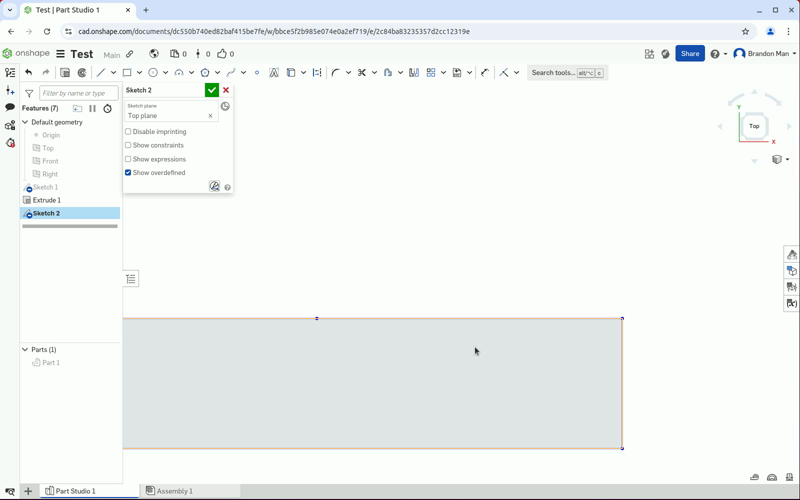
click(475, 346)
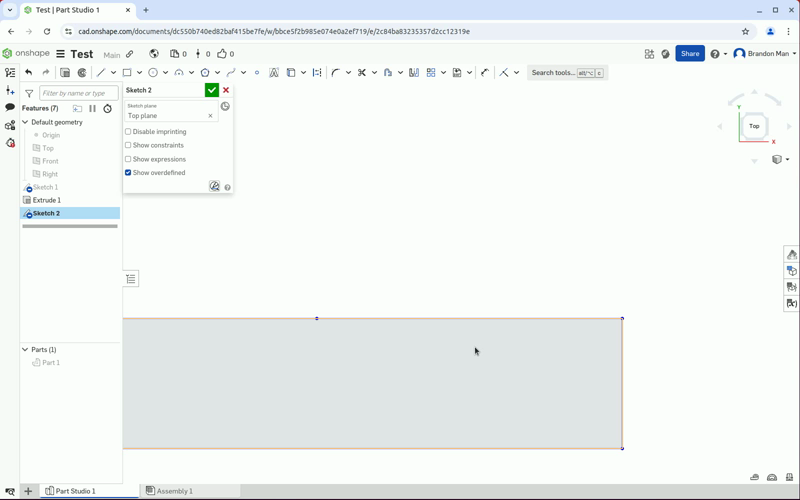
scroll(-6)
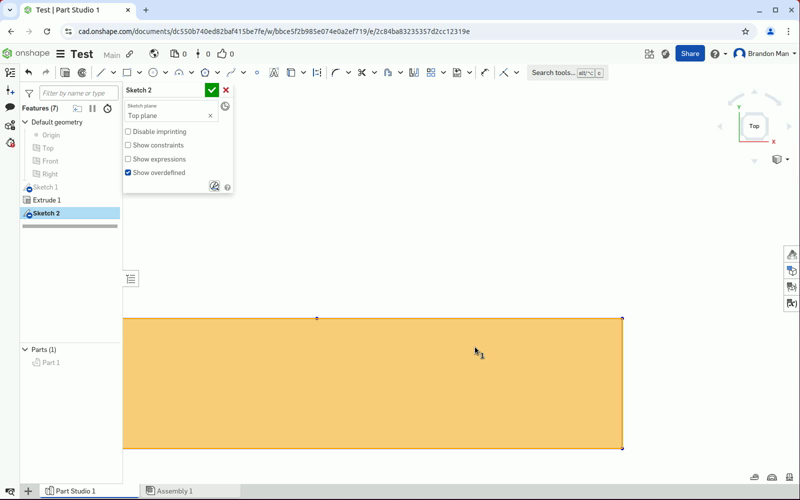
scroll(-6)
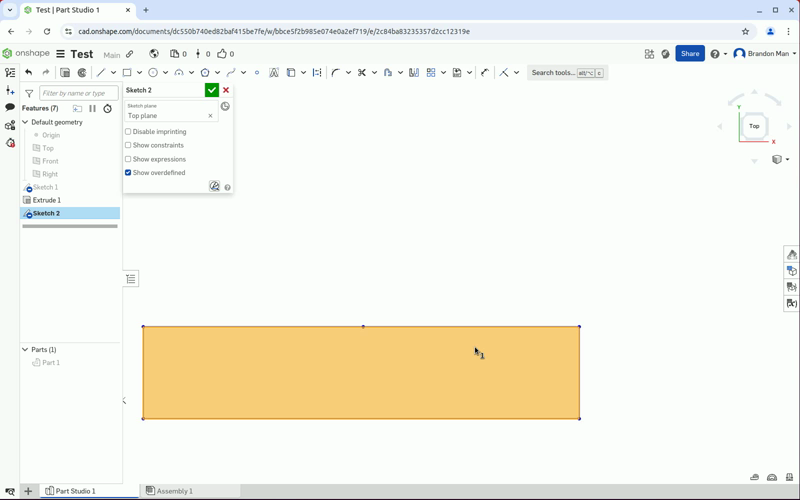
scroll(-6)
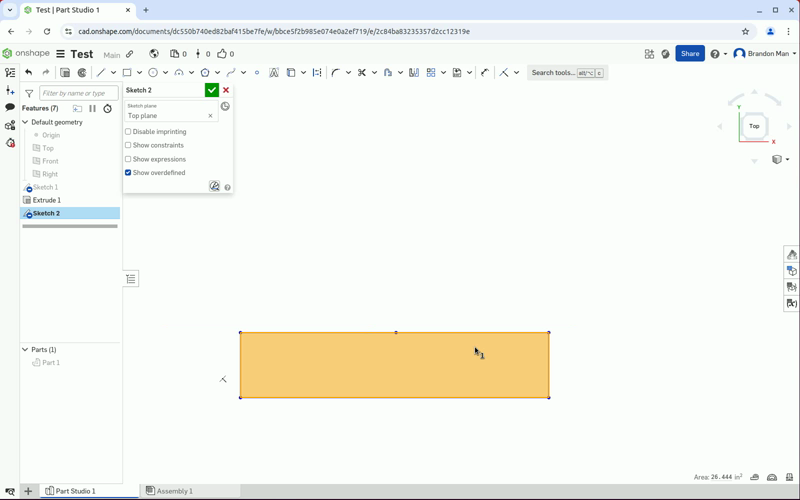
scroll(-6)
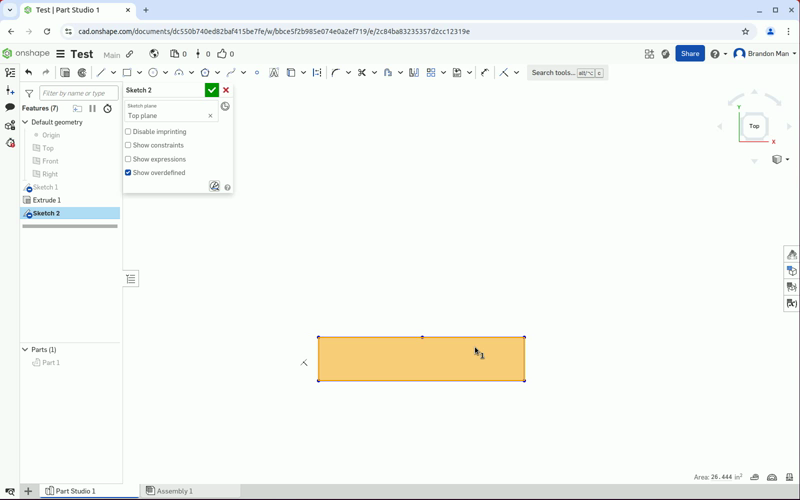
scroll(-6)
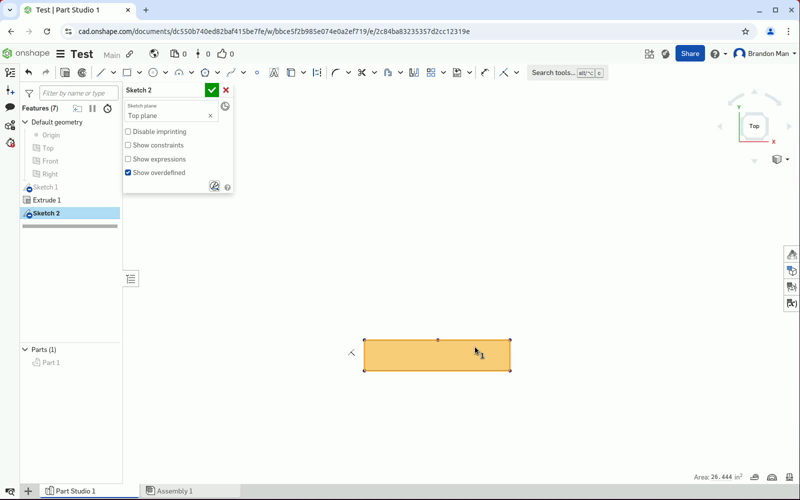
scroll(-6)
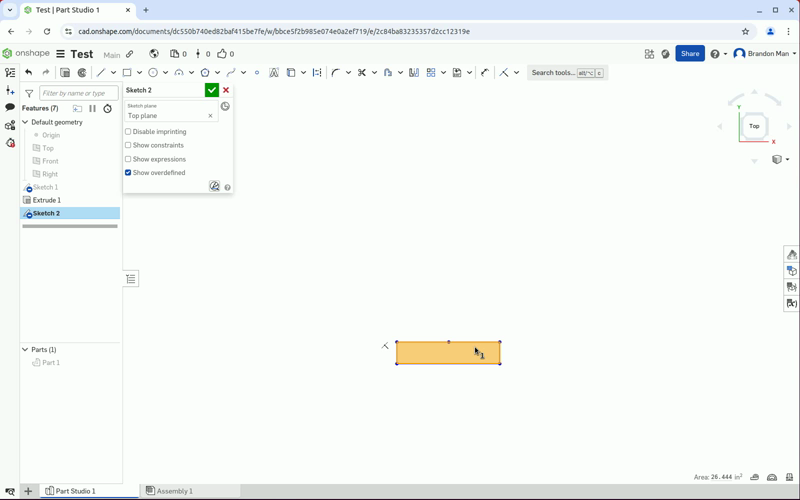
scroll(-6)
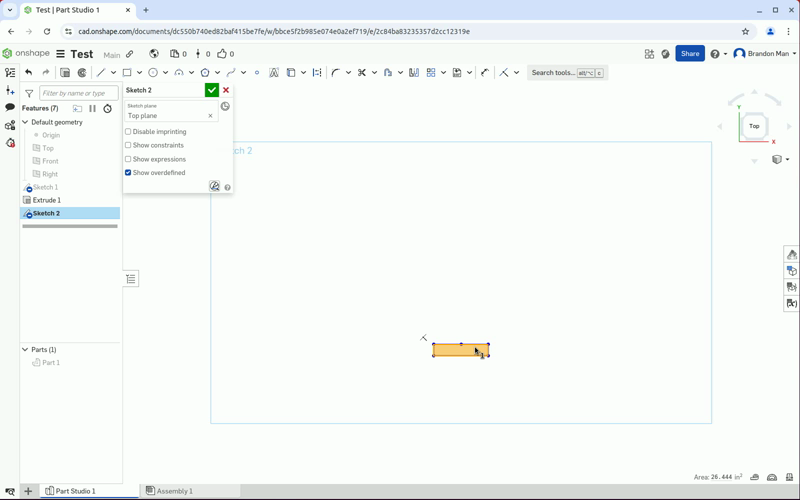
mouse_move(73, 352)
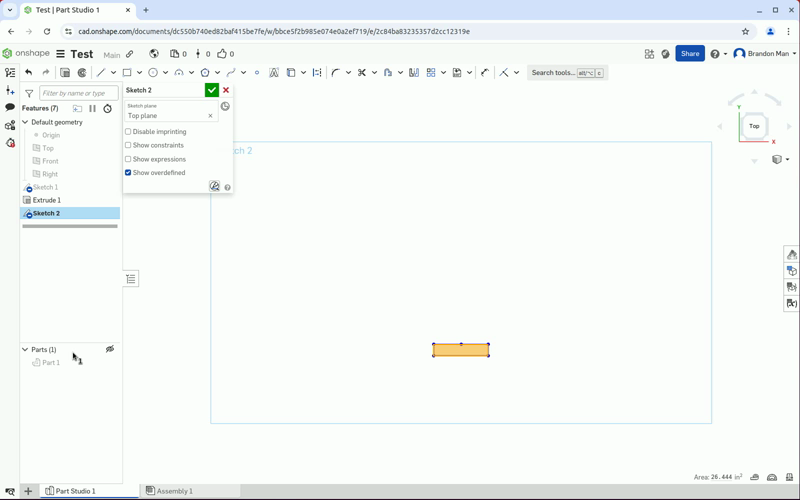
key(shift+y)
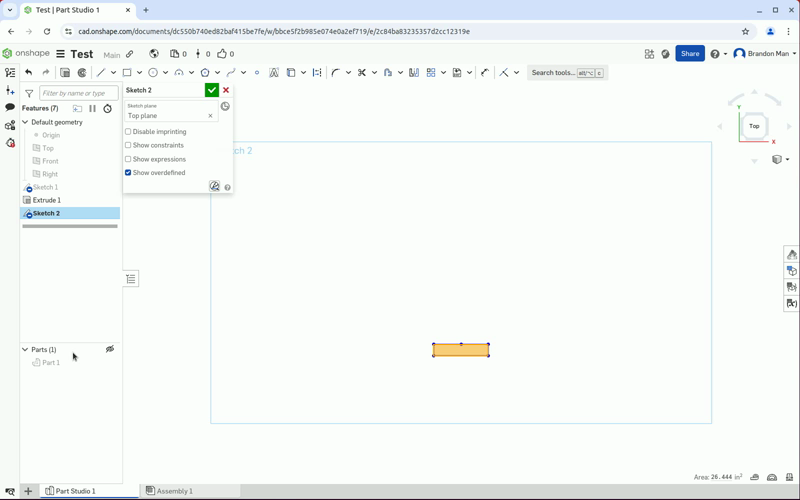
key(shift+e)
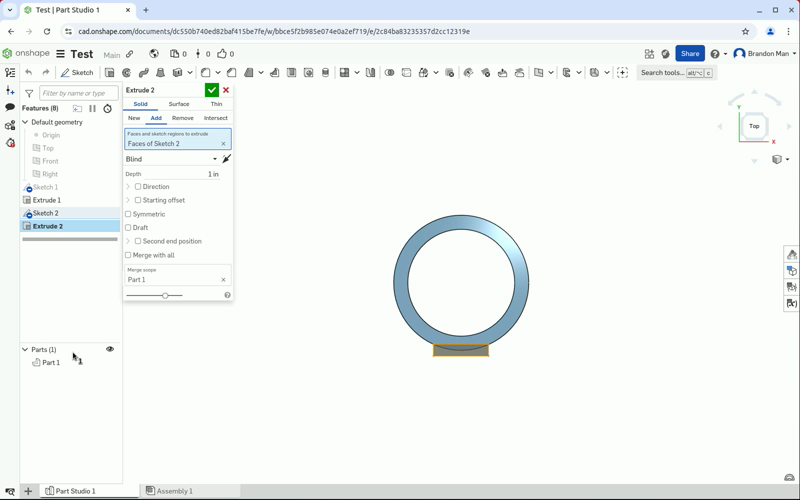
mouse_move(143, 106)
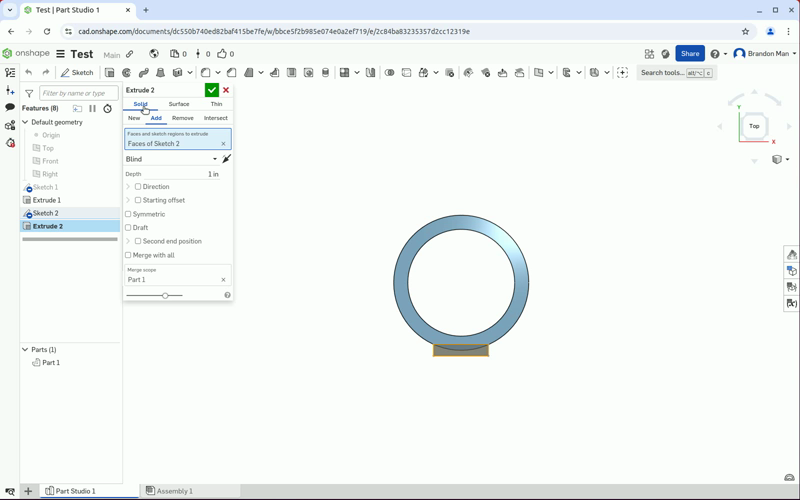
click(143, 106)
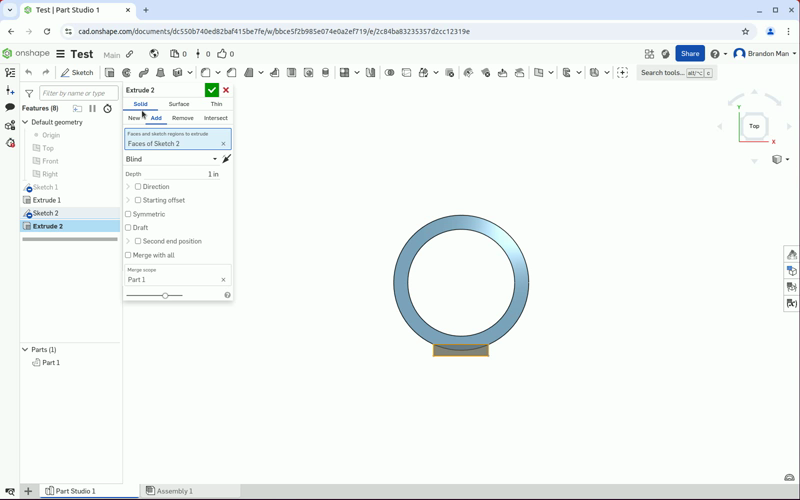
mouse_move(137, 120)
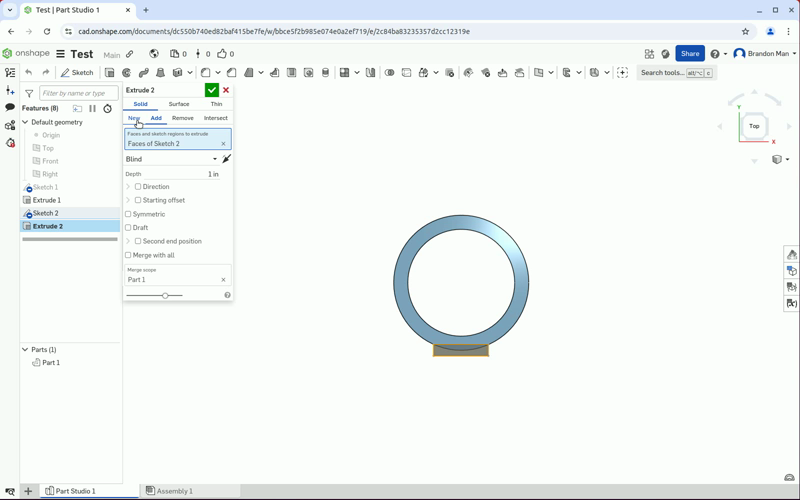
click(137, 120)
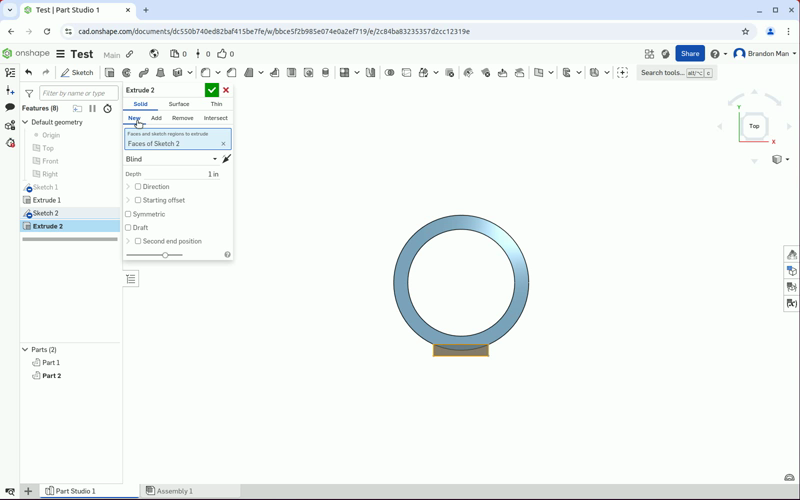
key(tab, 4)
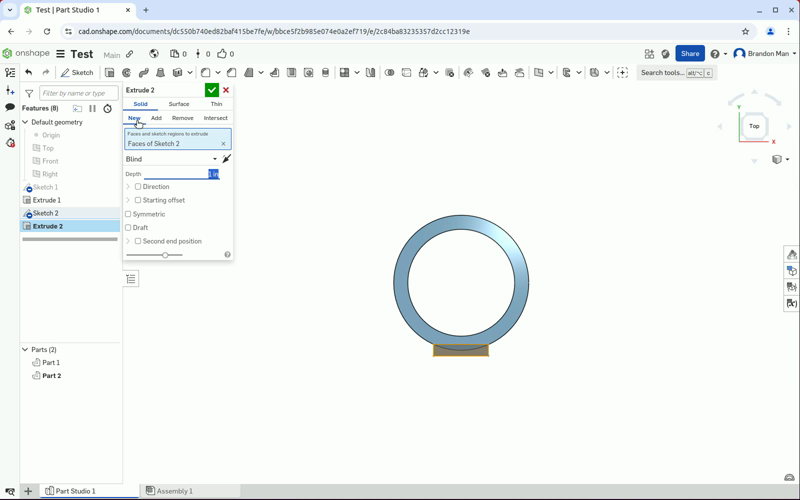
text(16.609)
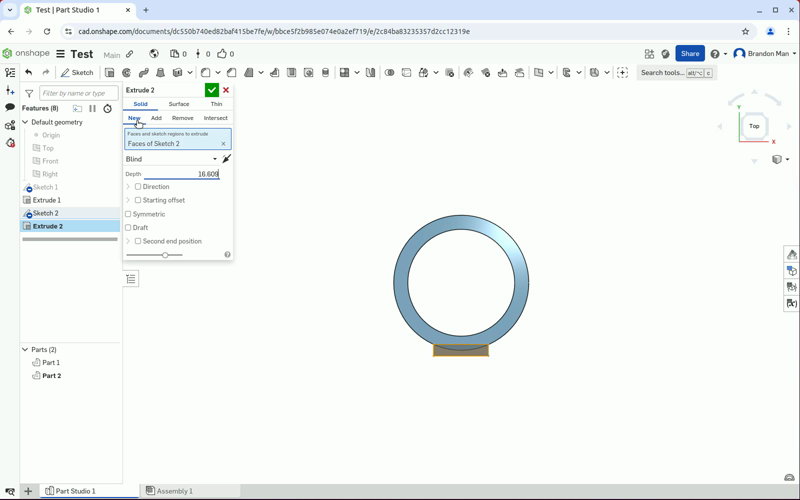
key(enter)
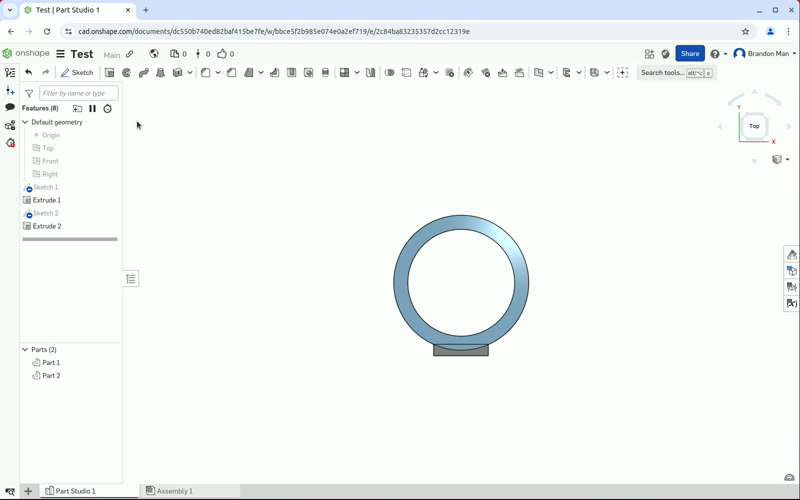
key(shift+h)
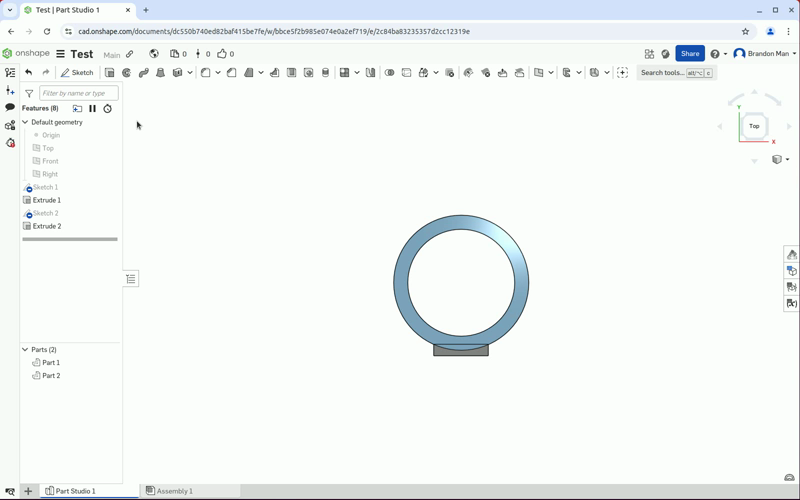
key(shift+h)
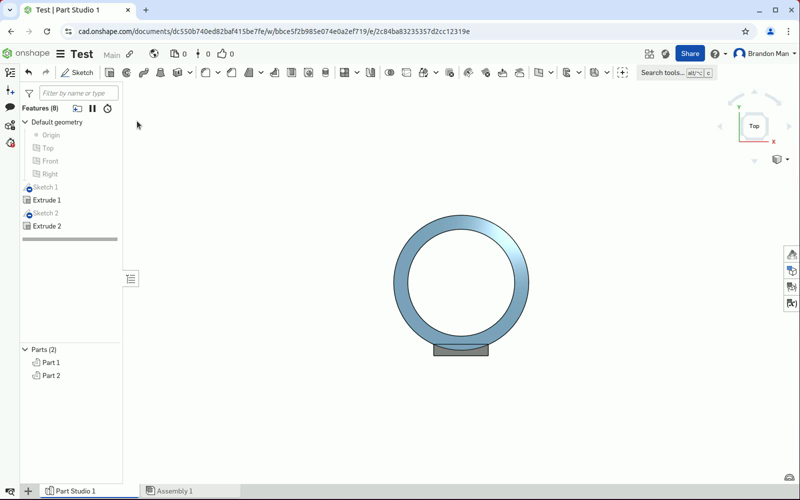
key(shift+7)
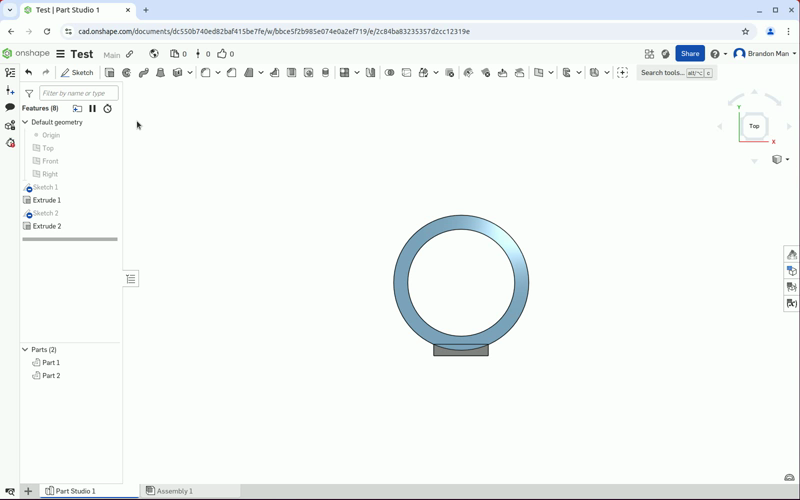
key(up, 3)
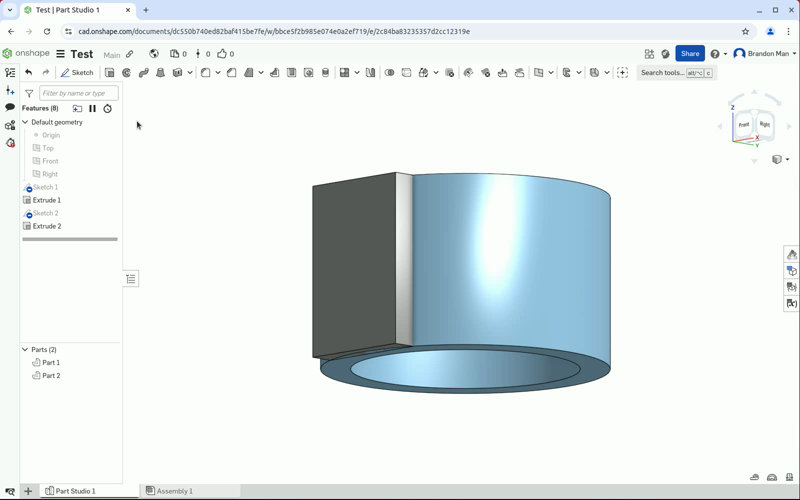
key(left, 3)
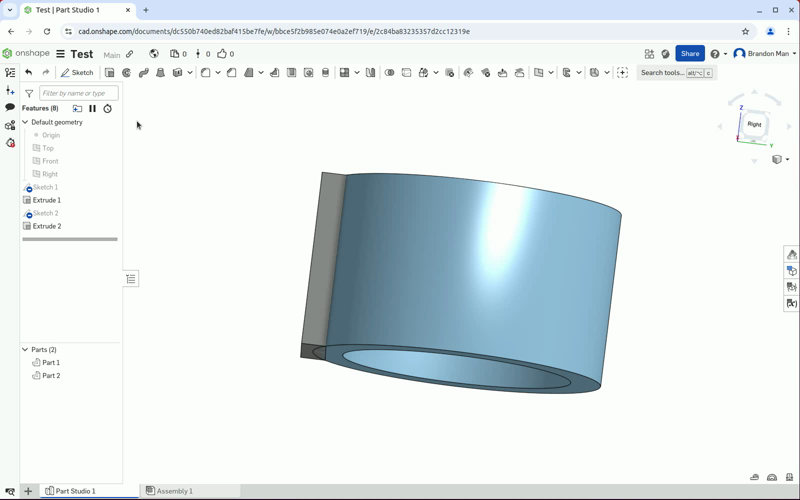
key(right, 3)
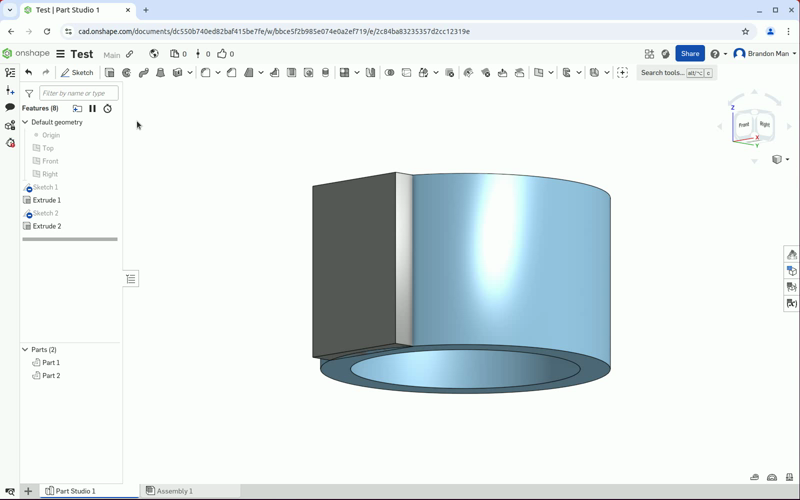
key(down, 3)
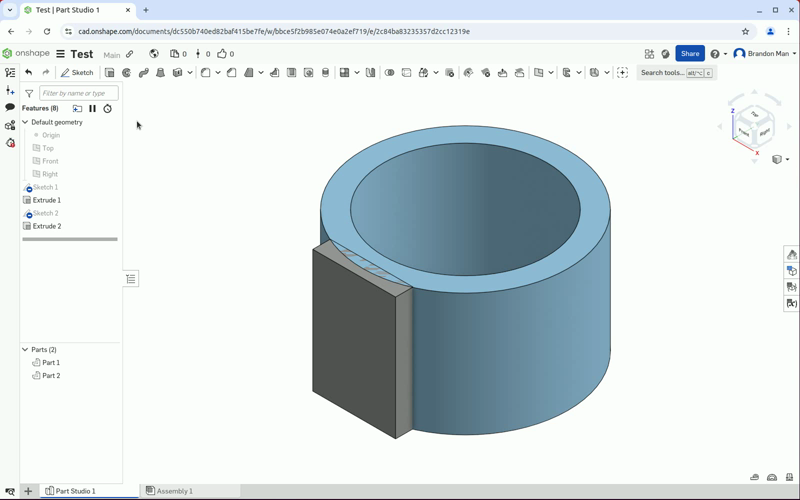
mouse_move(73, 189)
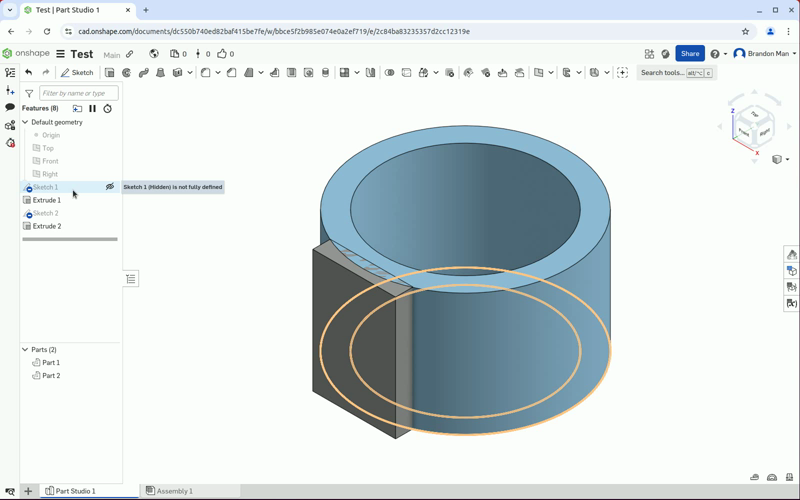
click(73, 189)